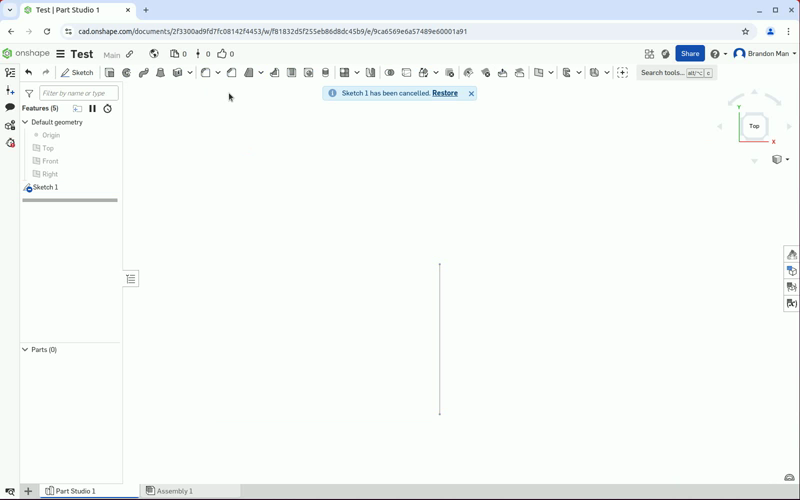
key(shift+h)
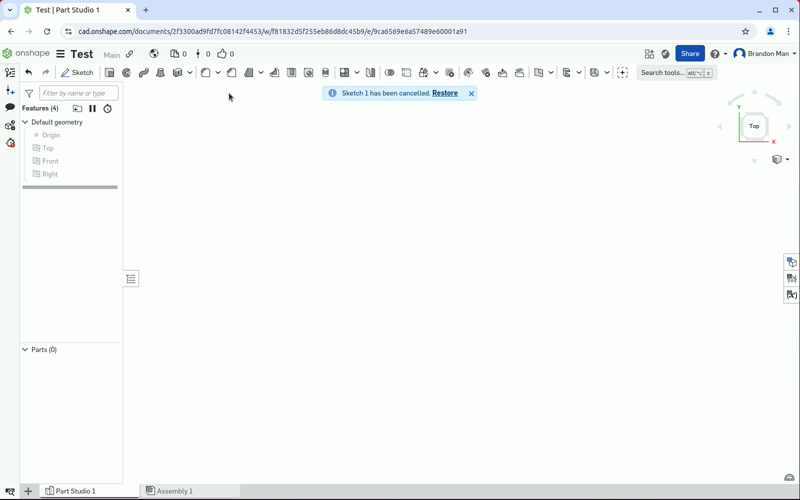
mouse_move(73, 352)
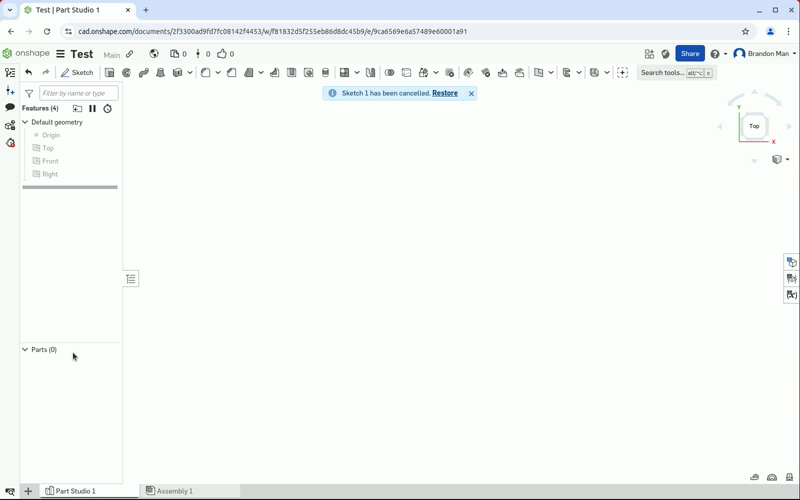
key(y)
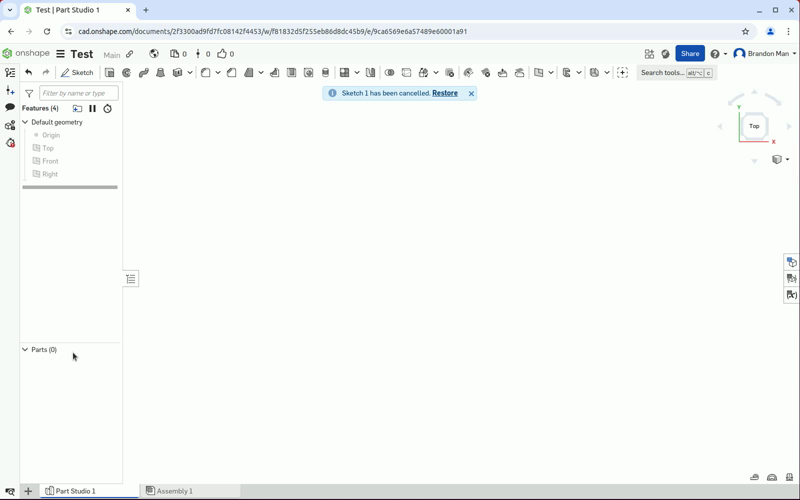
key(shift+p)
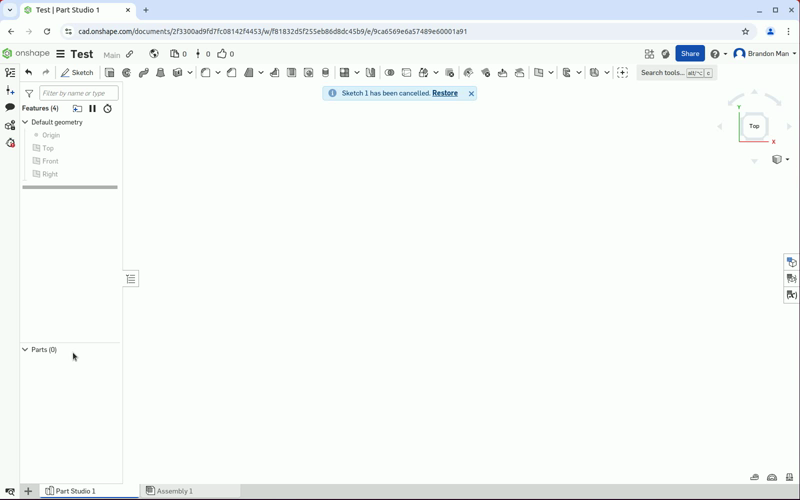
key(space)
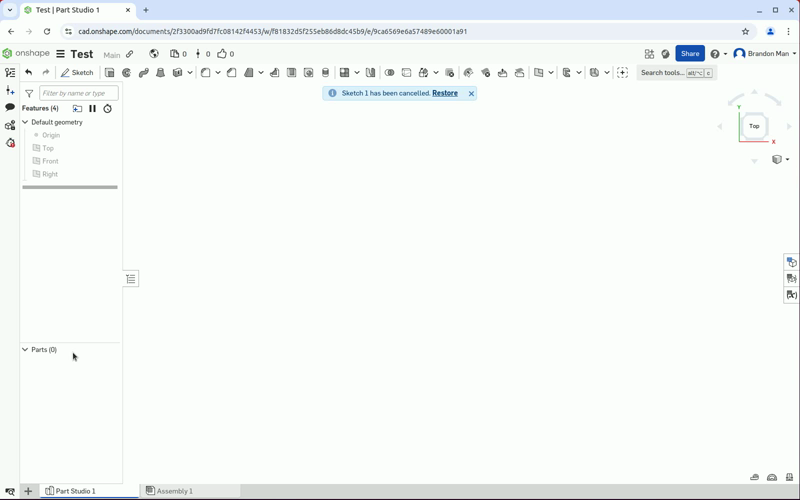
key_down(shift)
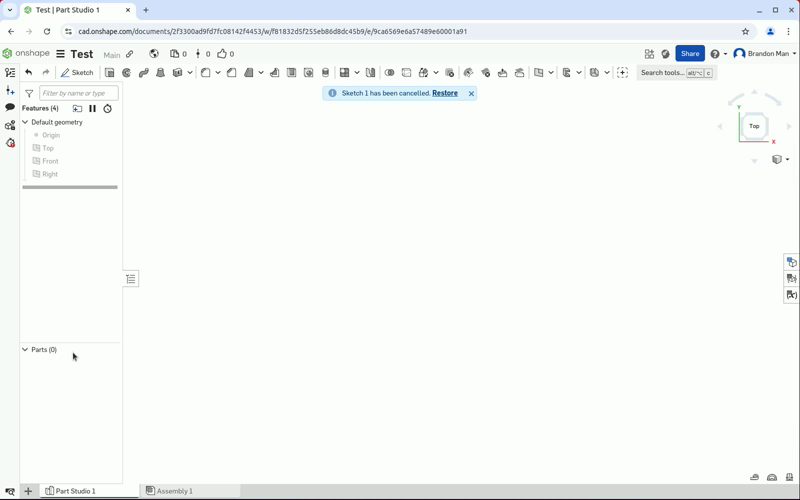
key(up)
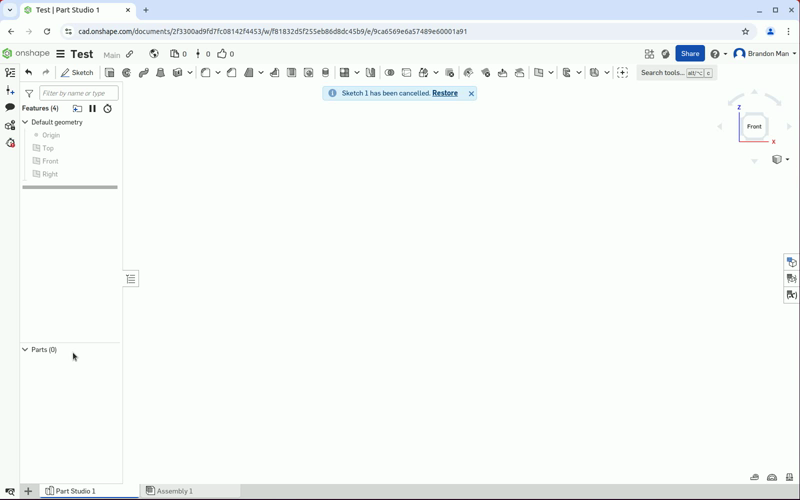
key_up(shift)
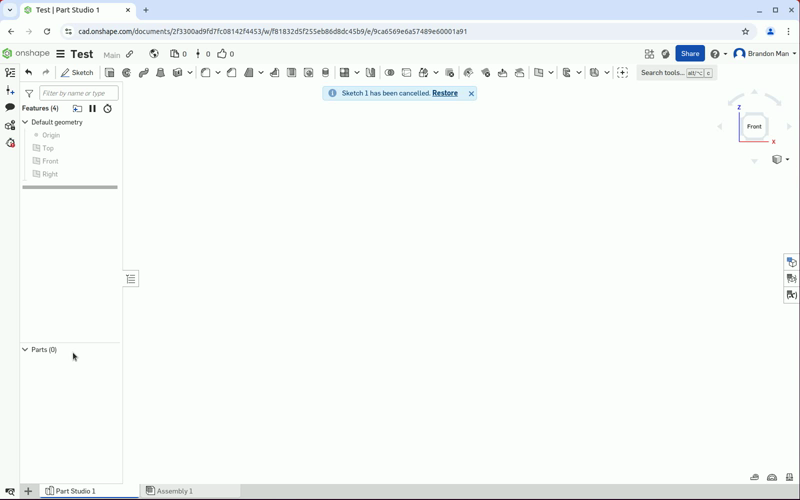
mouse_move(73, 352)
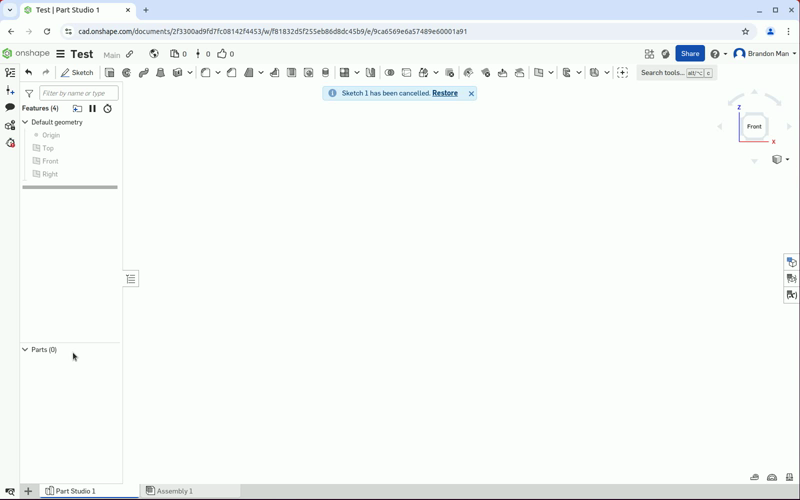
key(shift+y)
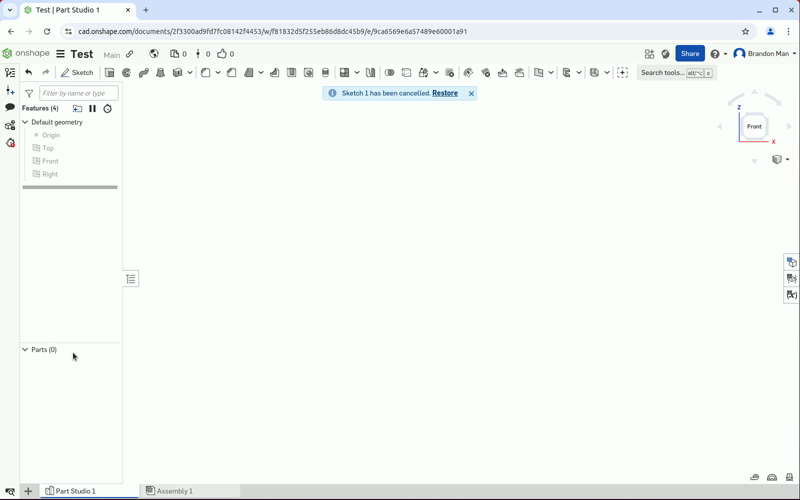
key(shift+s)
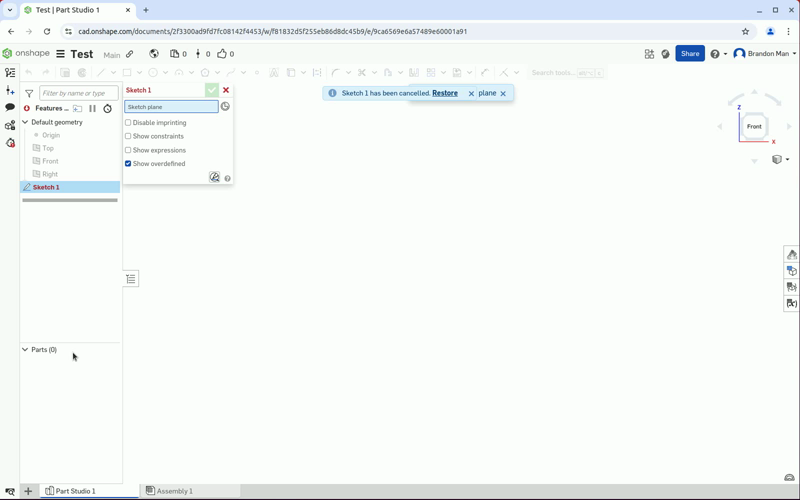
mouse_move(73, 163)
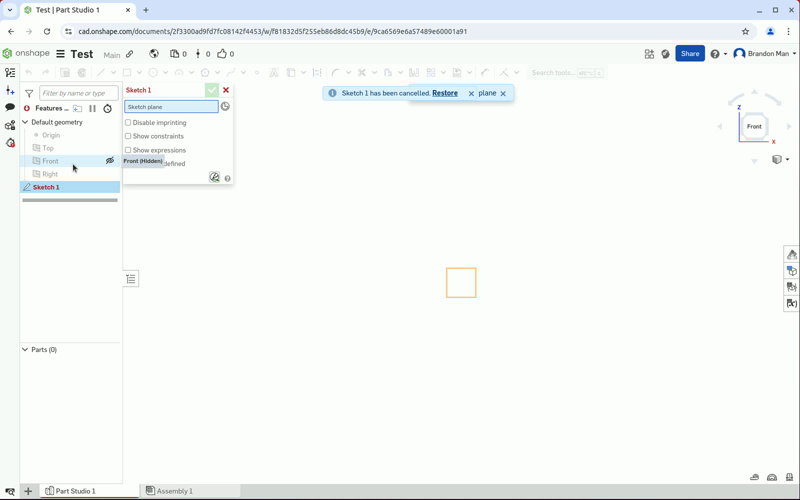
click(73, 163)
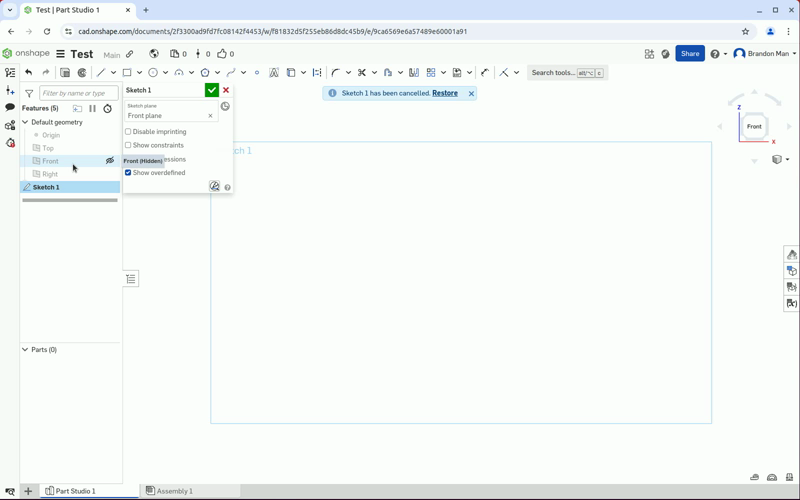
mouse_move(73, 352)
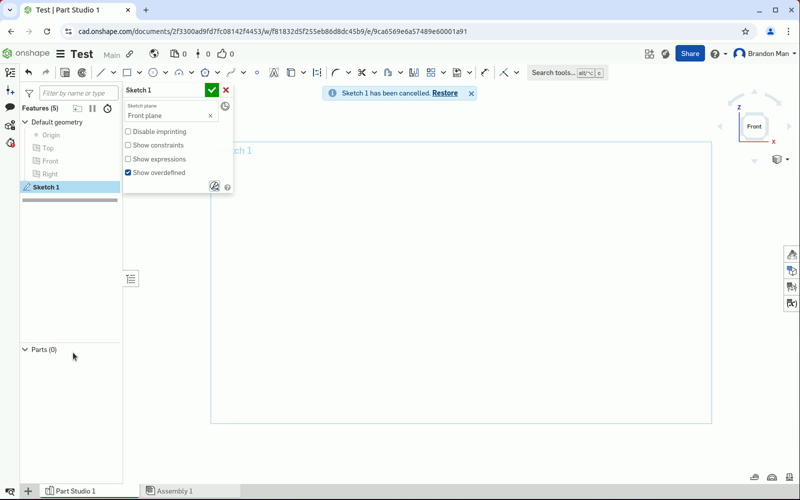
key(y)
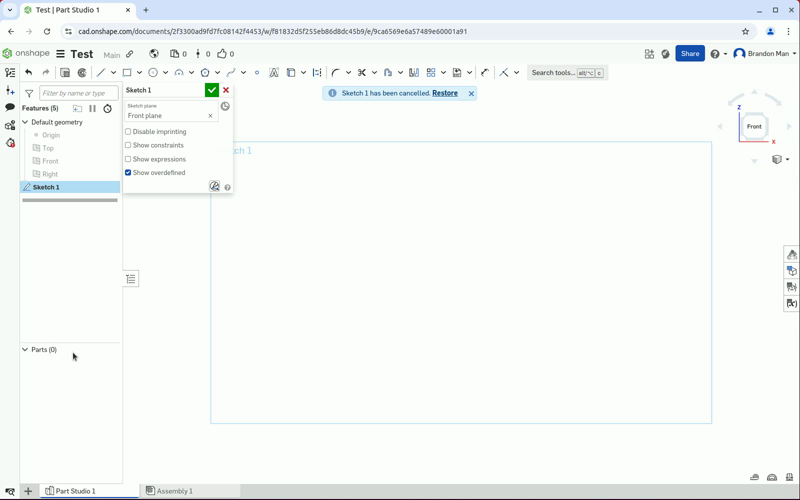
key(c)
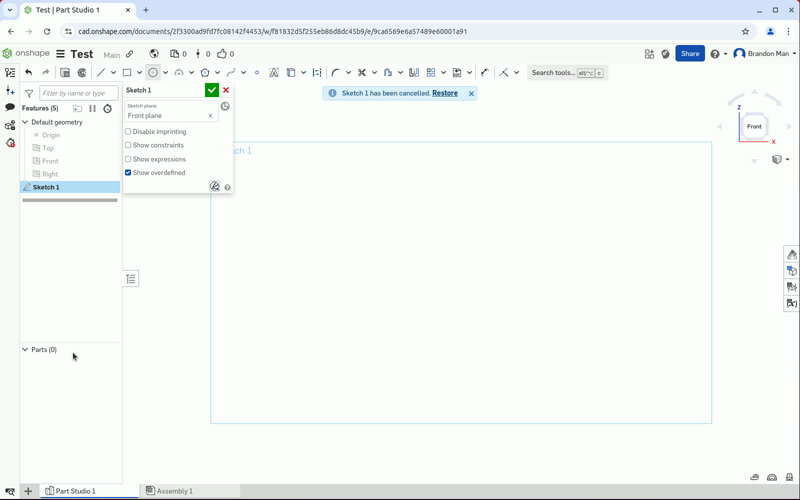
key_down(shift)
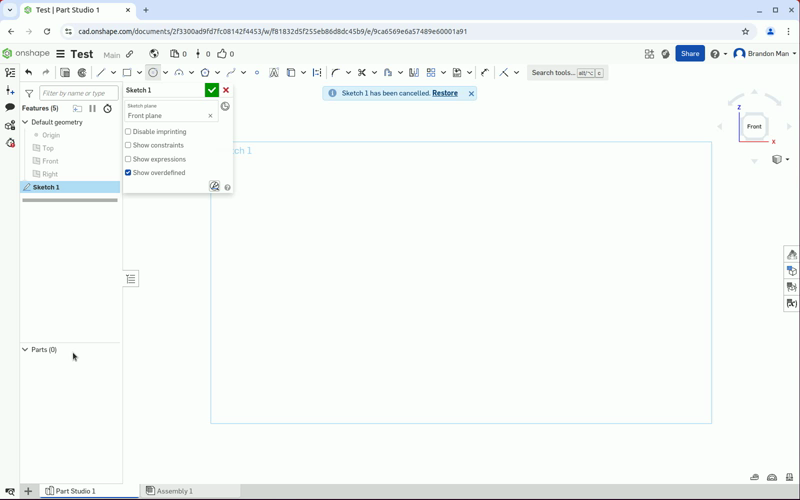
mouse_move(461, 282)
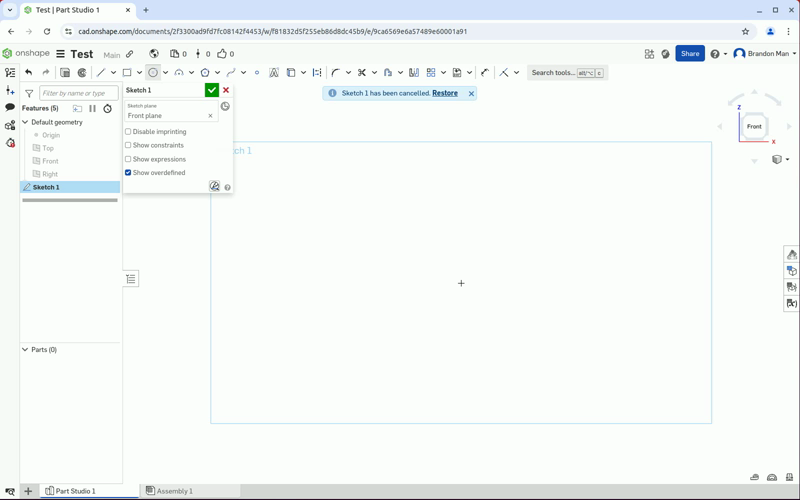
click(461, 282)
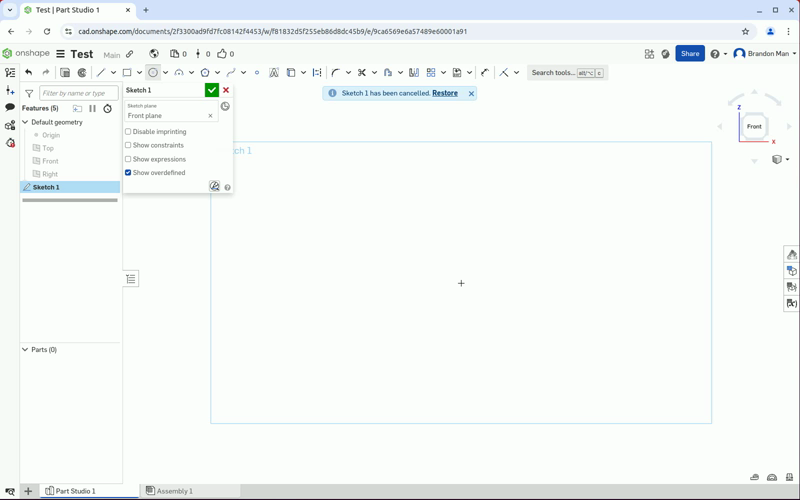
key_up(shift)
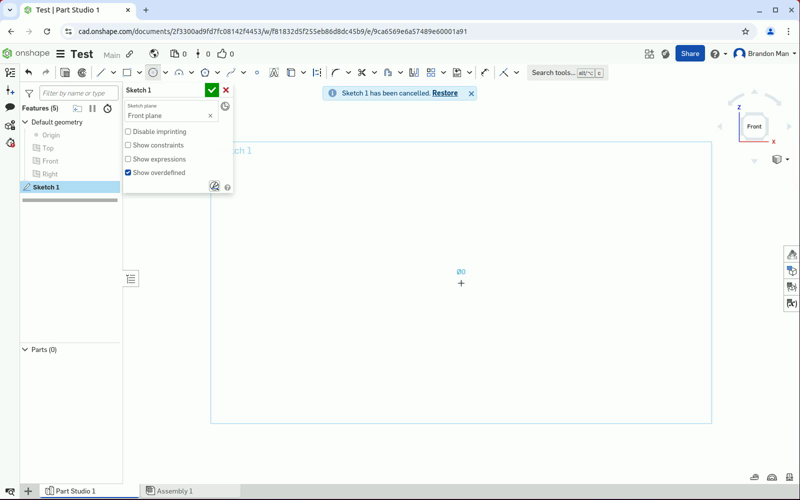
mouse_move(490, 282)
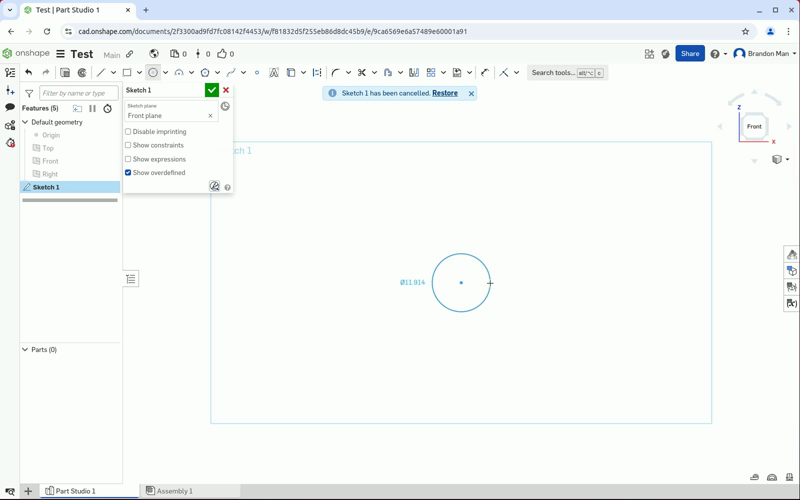
click(490, 282)
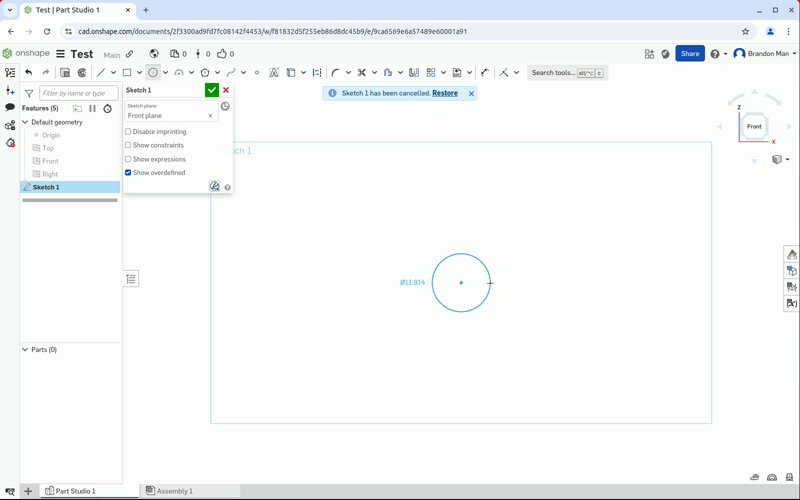
key(esc)
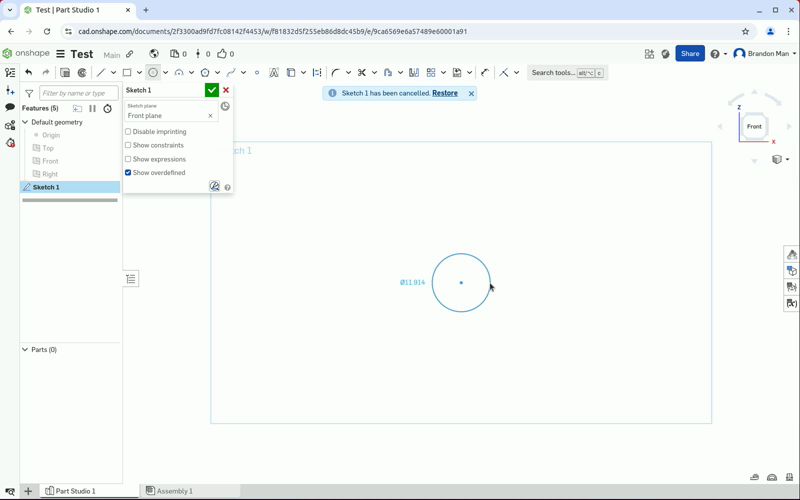
key(c)
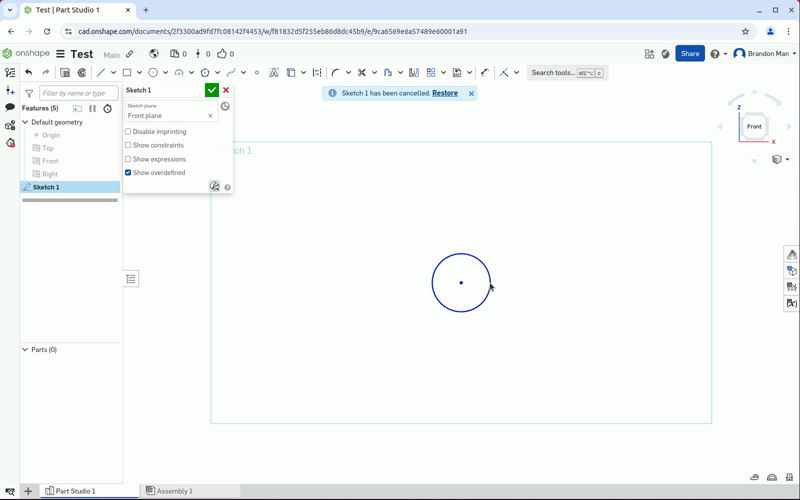
key_down(shift)
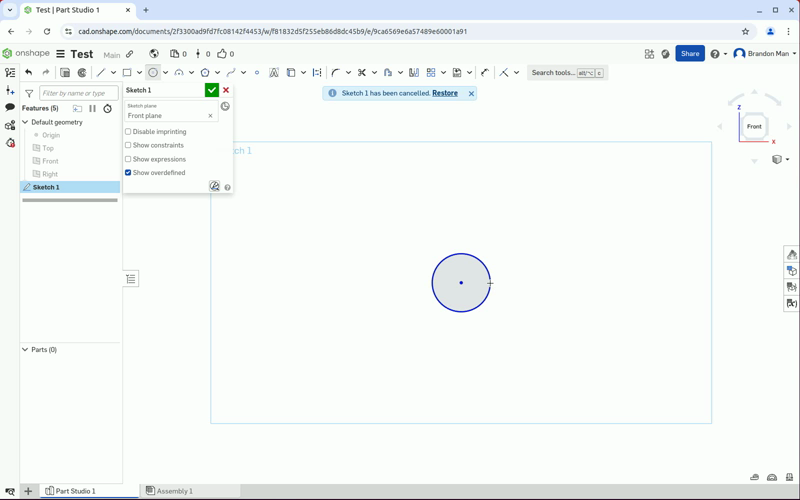
mouse_move(461, 302)
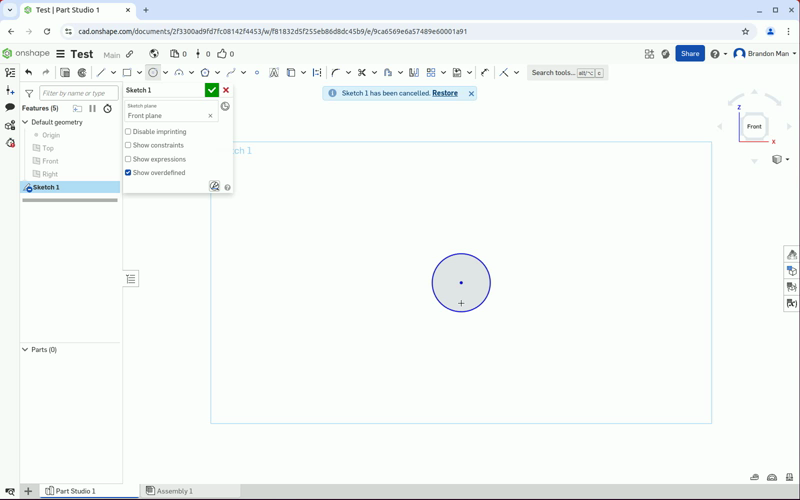
click(461, 302)
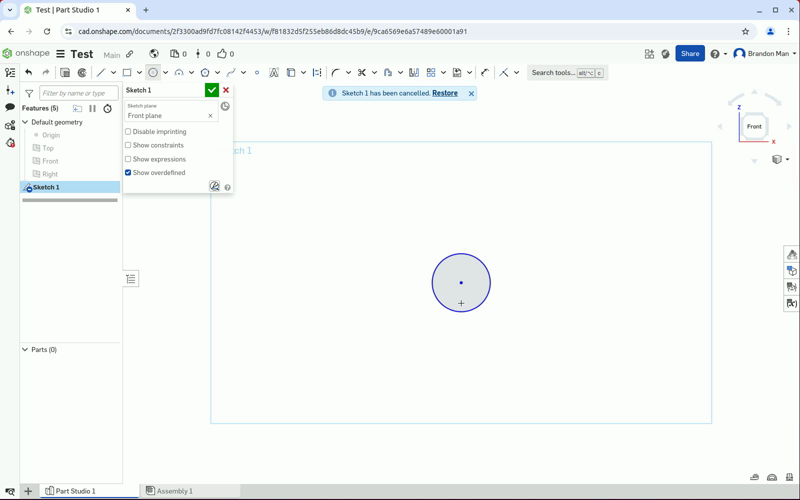
key_up(shift)
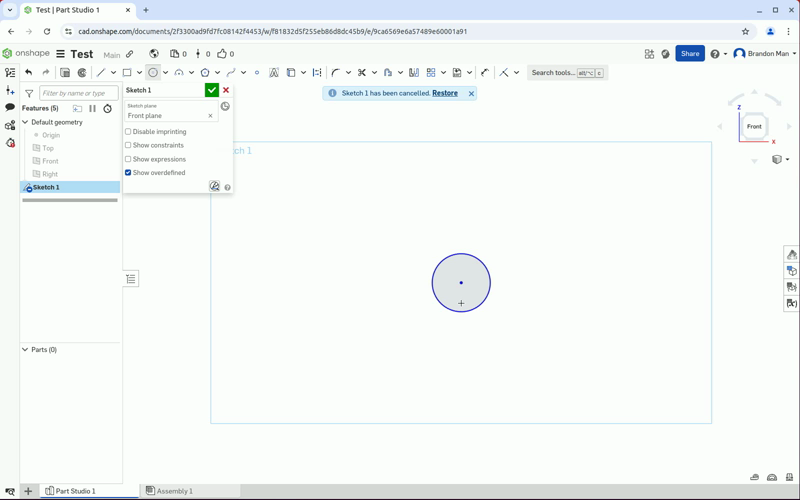
mouse_move(466, 302)
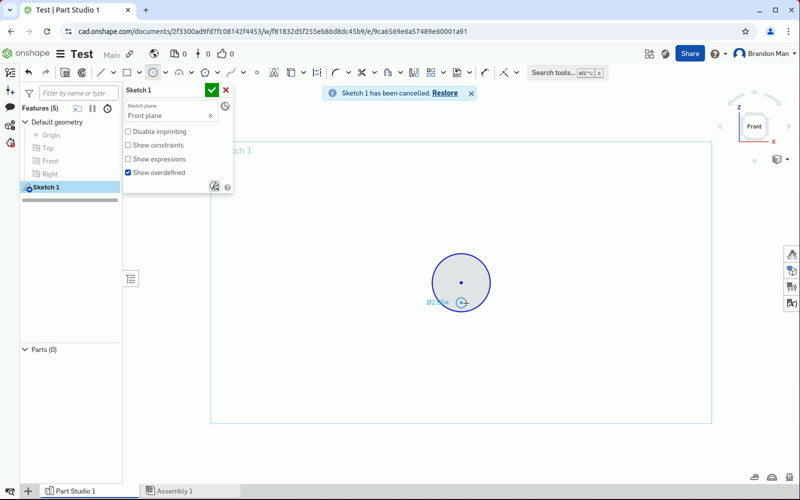
click(466, 302)
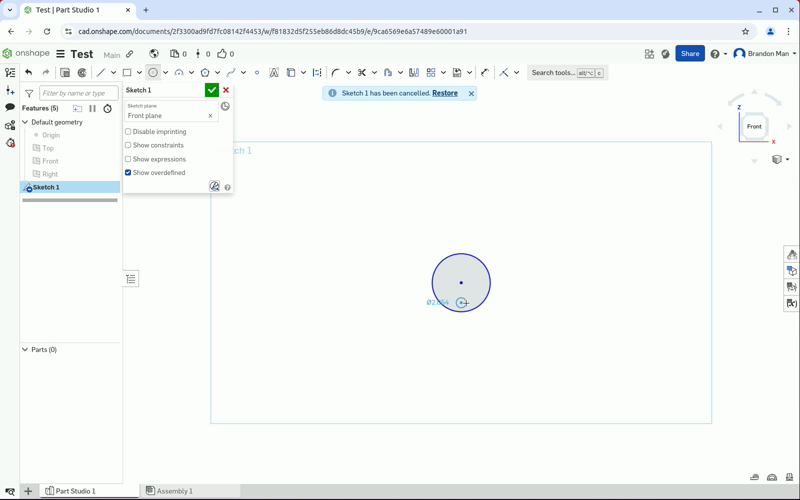
key(esc)
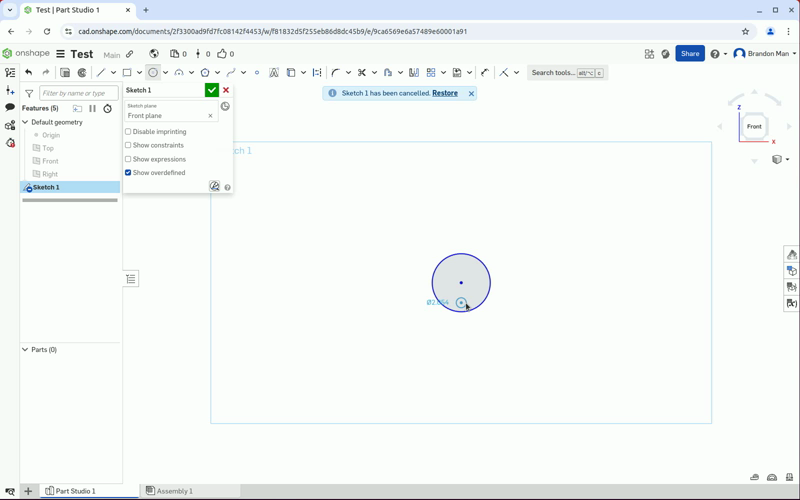
key(c)
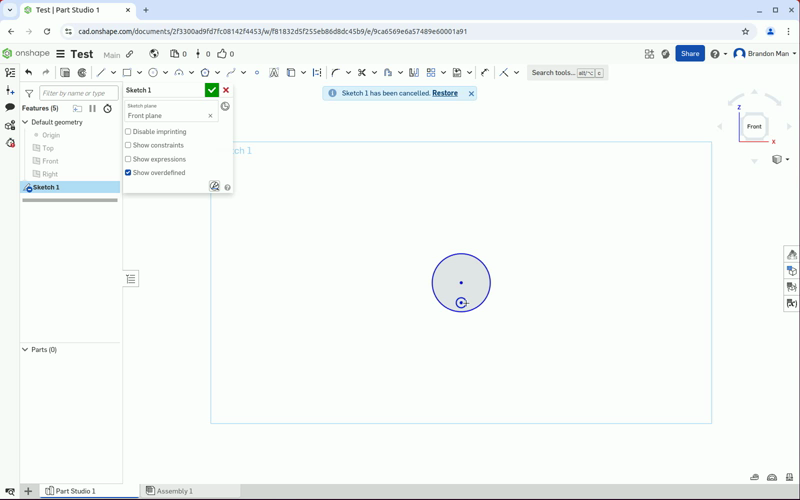
key_down(shift)
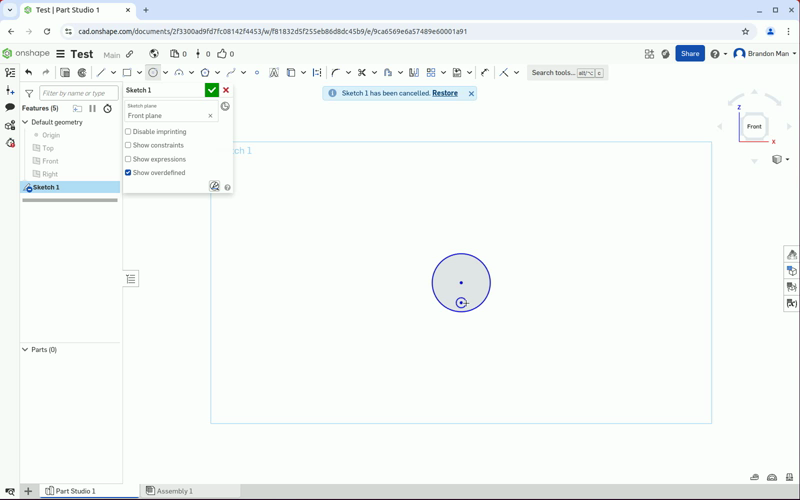
mouse_move(461, 282)
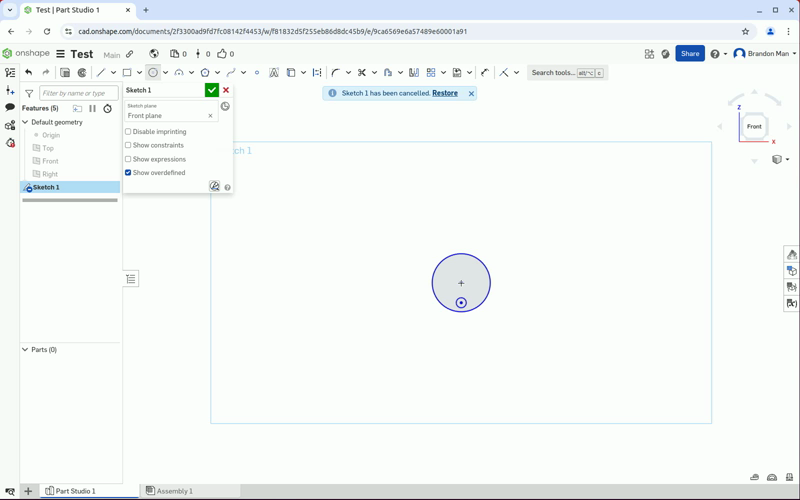
click(461, 282)
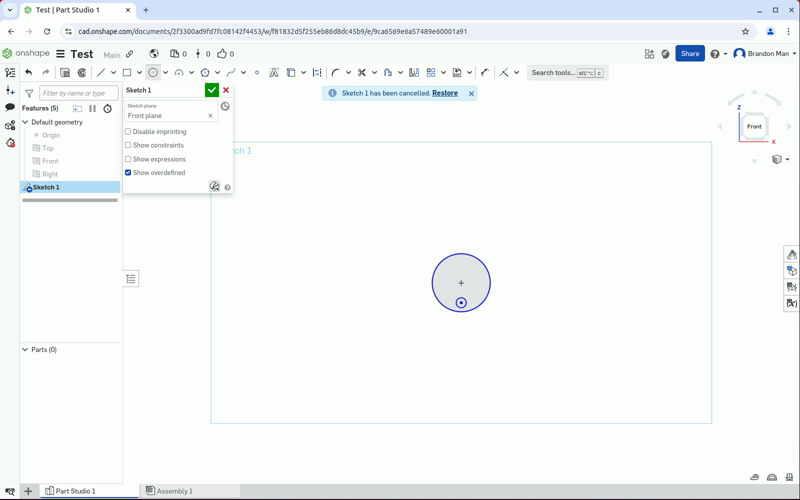
key_up(shift)
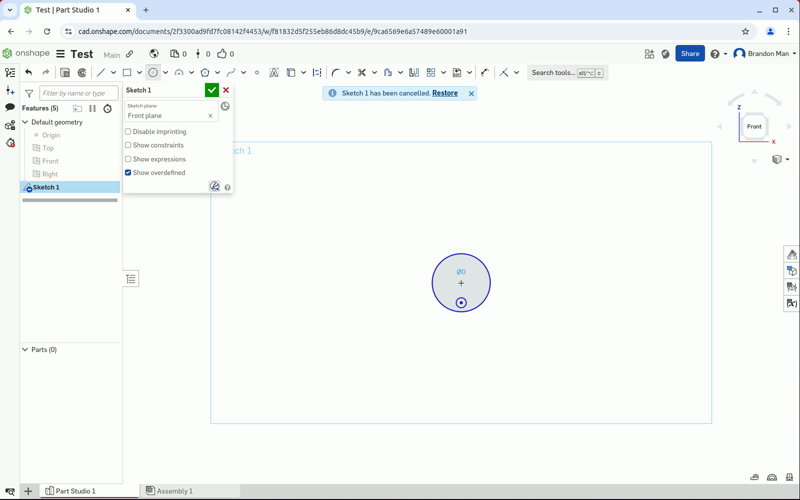
mouse_move(466, 282)
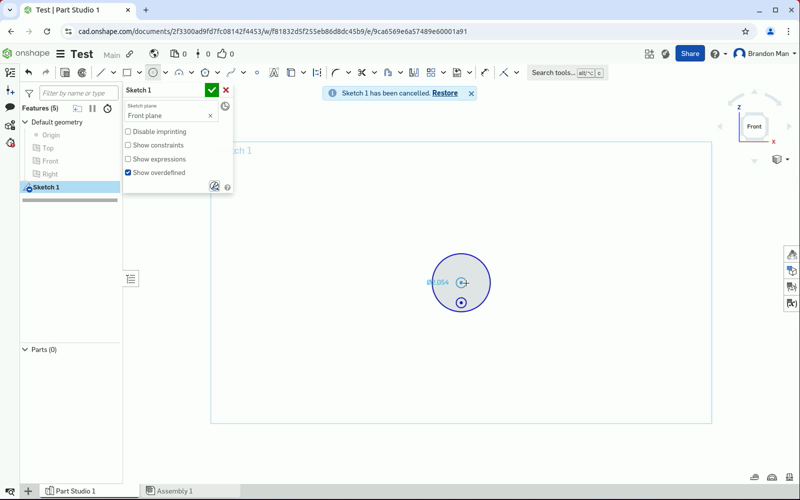
click(466, 282)
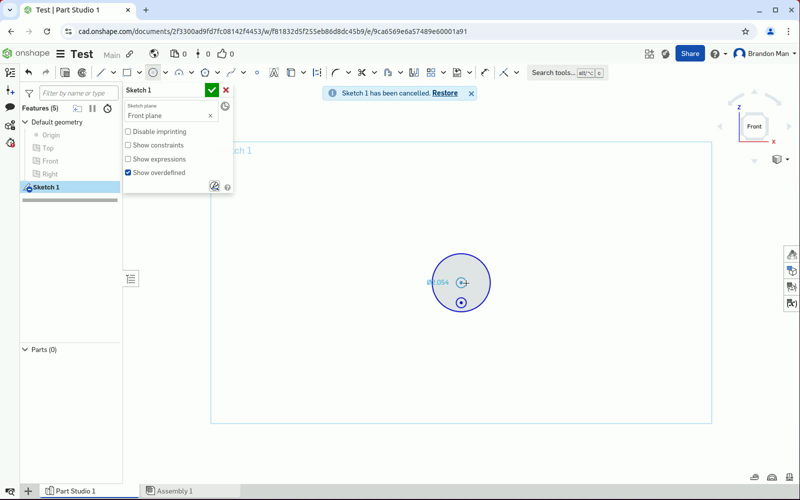
key(esc)
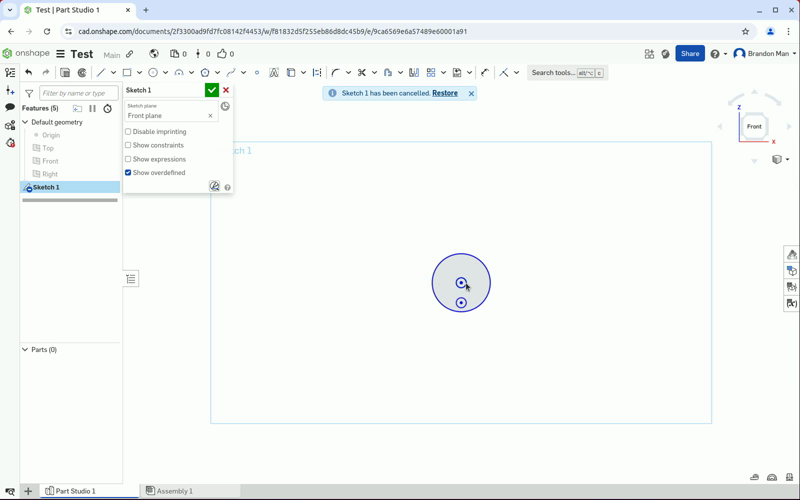
mouse_move(482, 289)
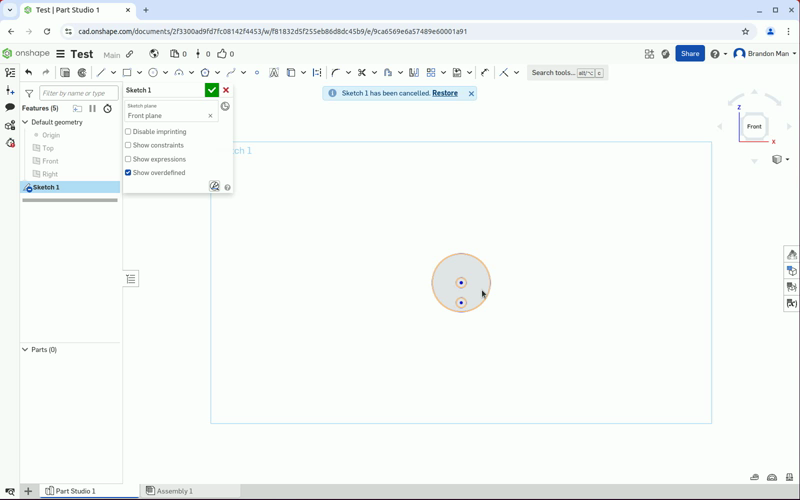
click(482, 289)
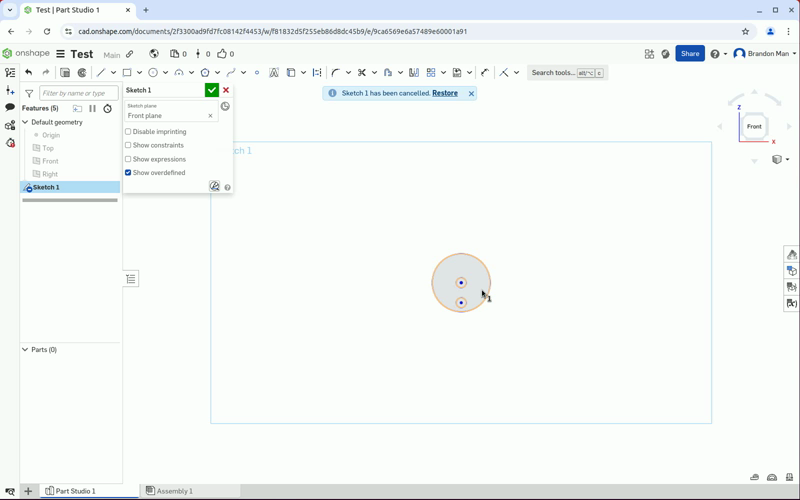
mouse_move(73, 352)
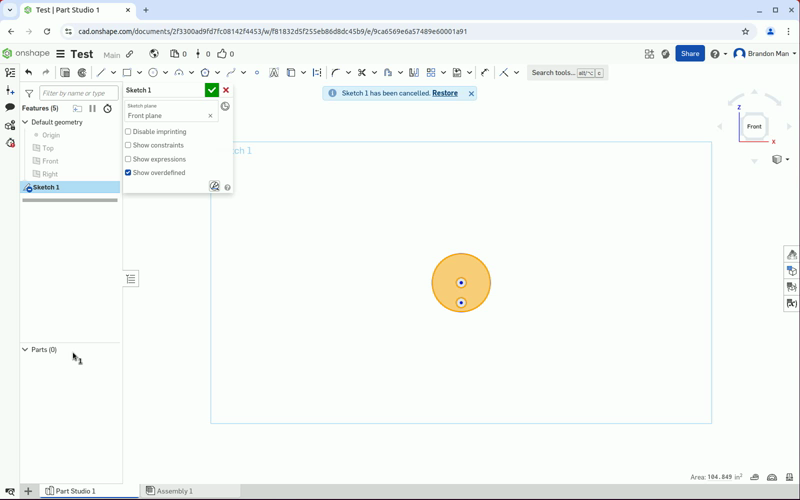
key(shift+y)
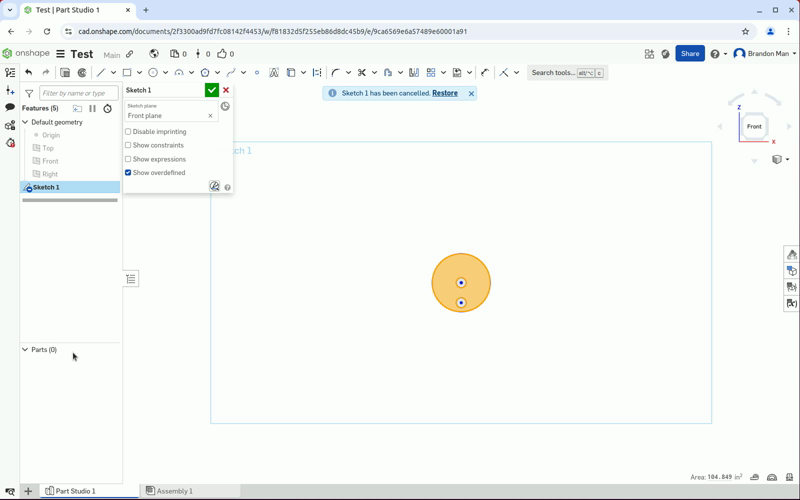
key(shift+e)
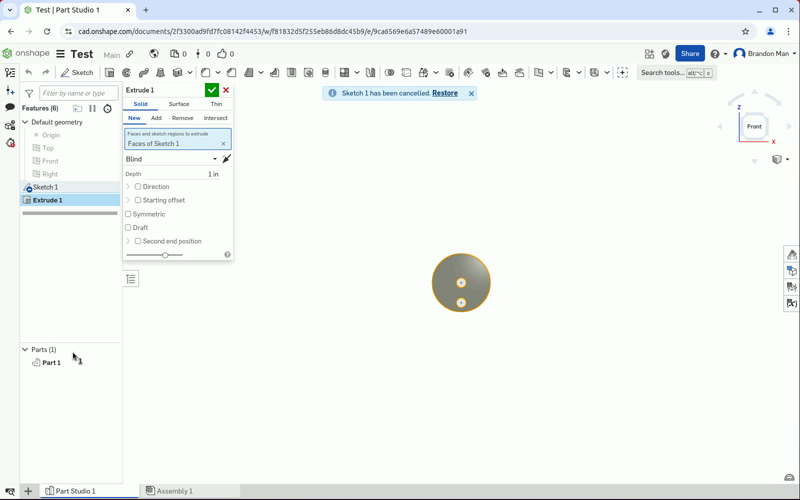
mouse_move(143, 106)
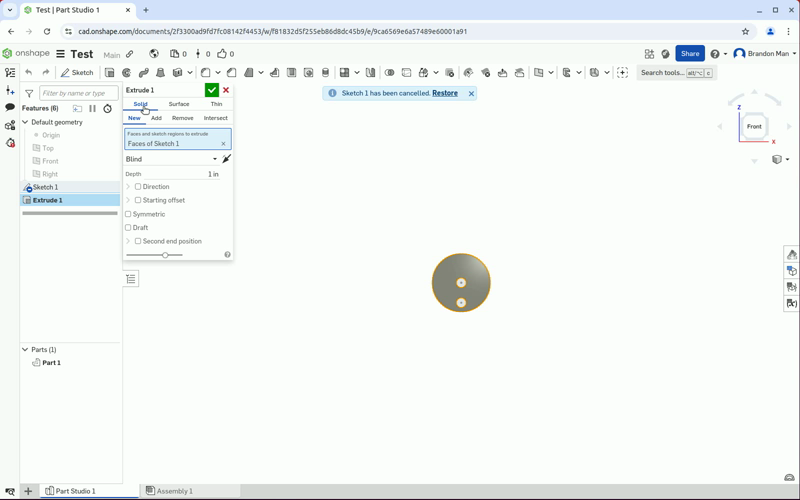
click(143, 106)
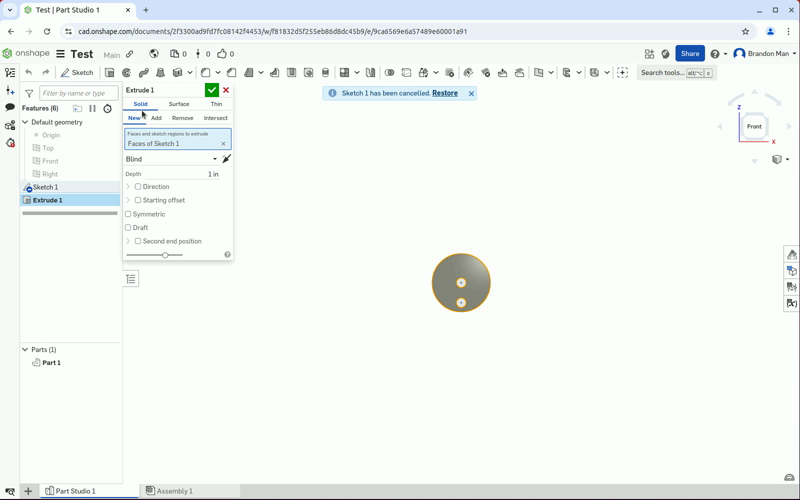
mouse_move(137, 120)
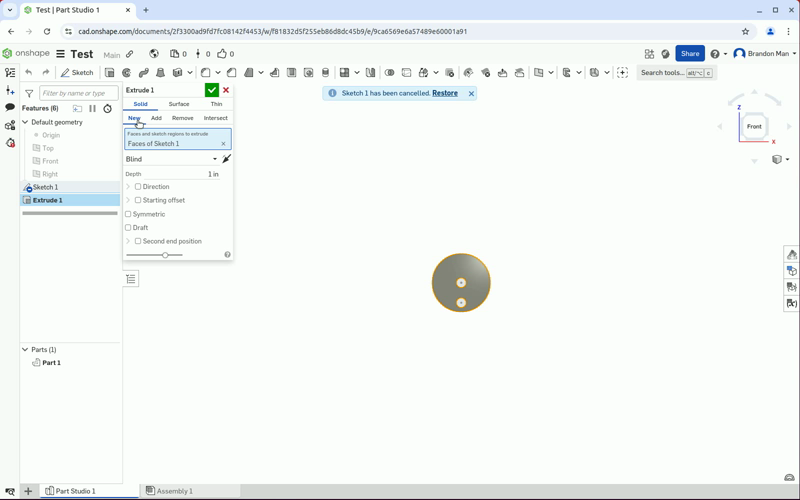
click(137, 120)
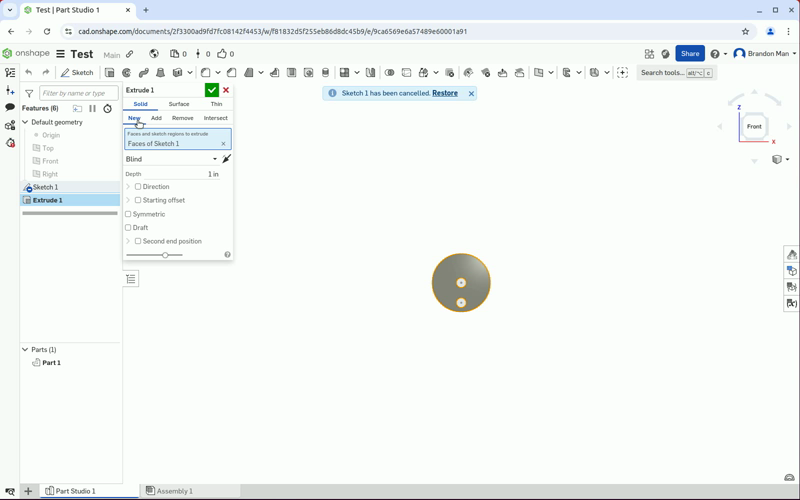
key(tab, 4)
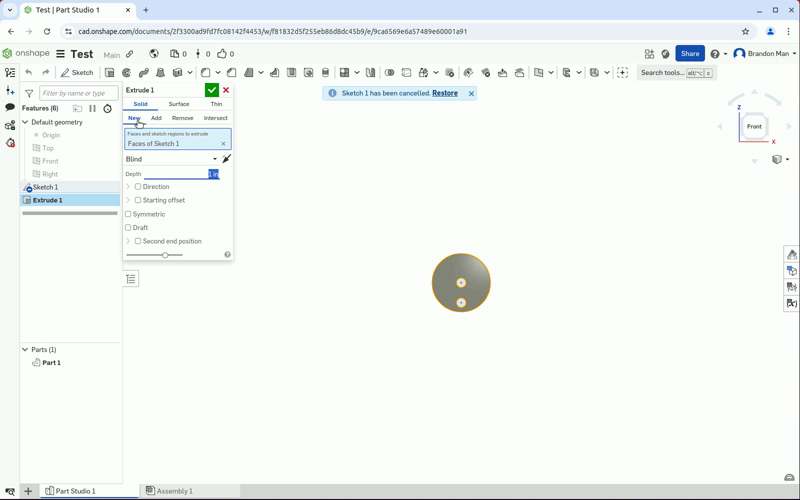
text(9.148)
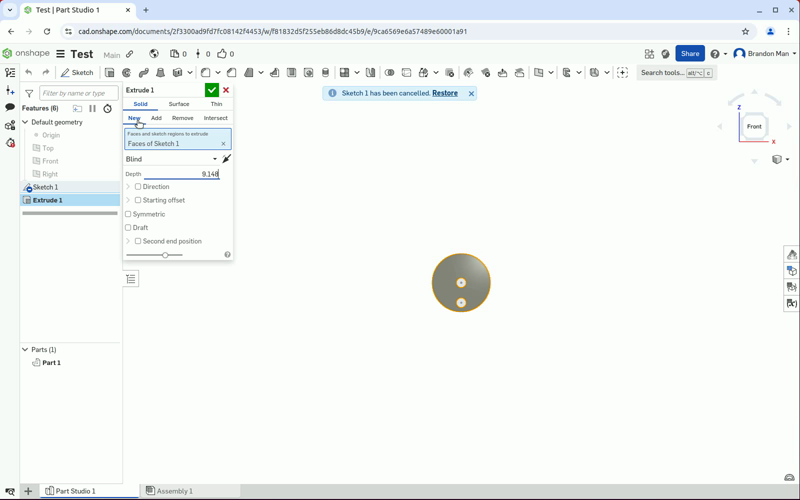
key(tab, 3)
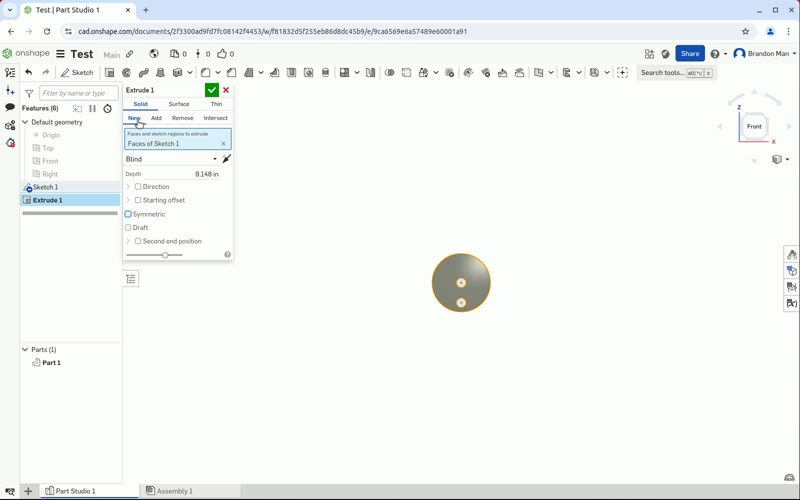
key(space)
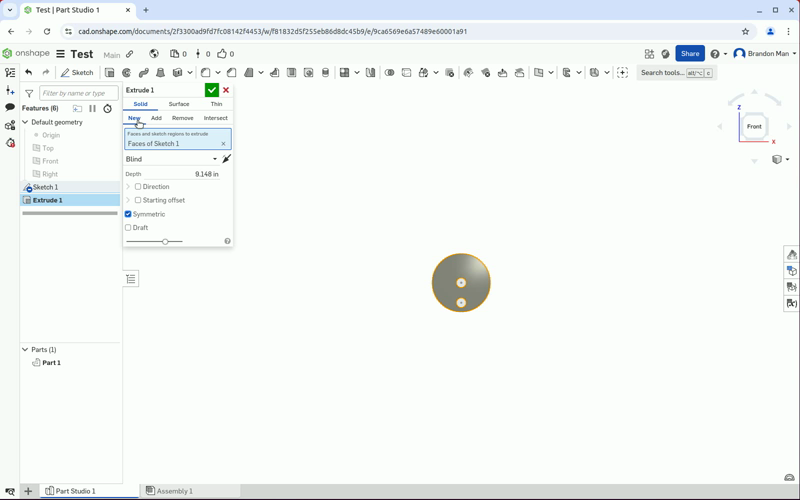
key(enter)
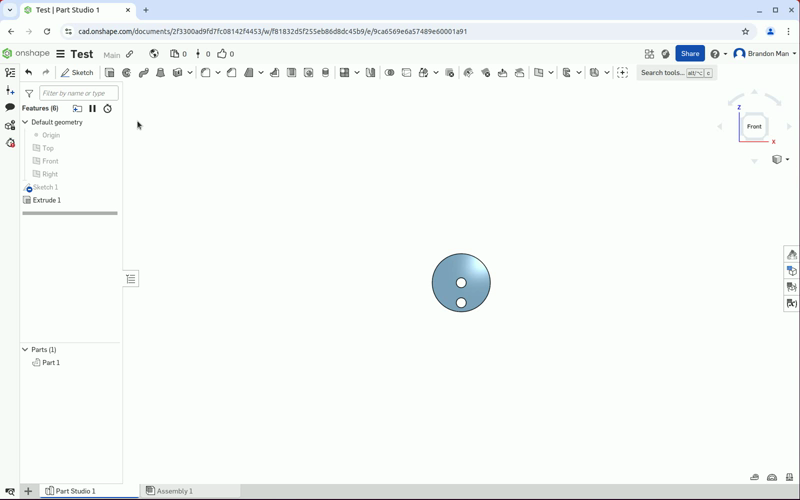
key(shift+h)
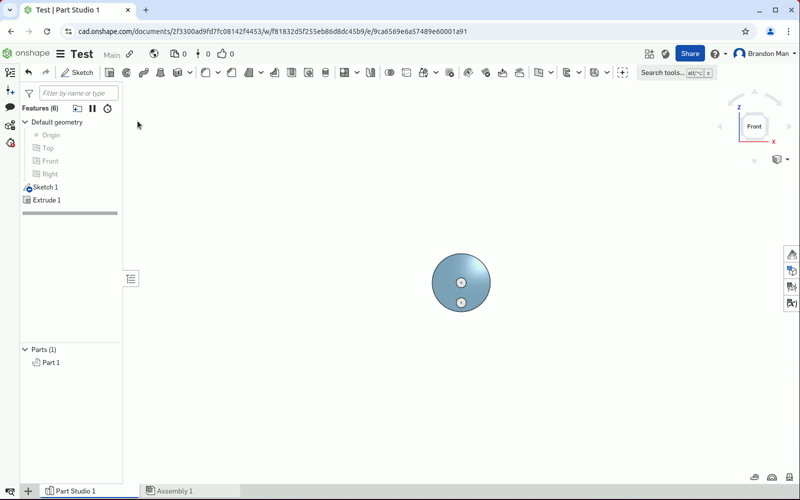
key(shift+h)
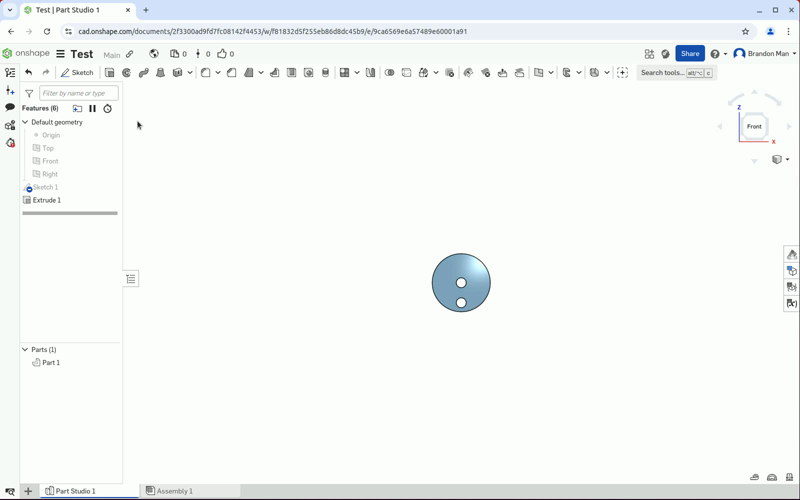
mouse_move(73, 189)
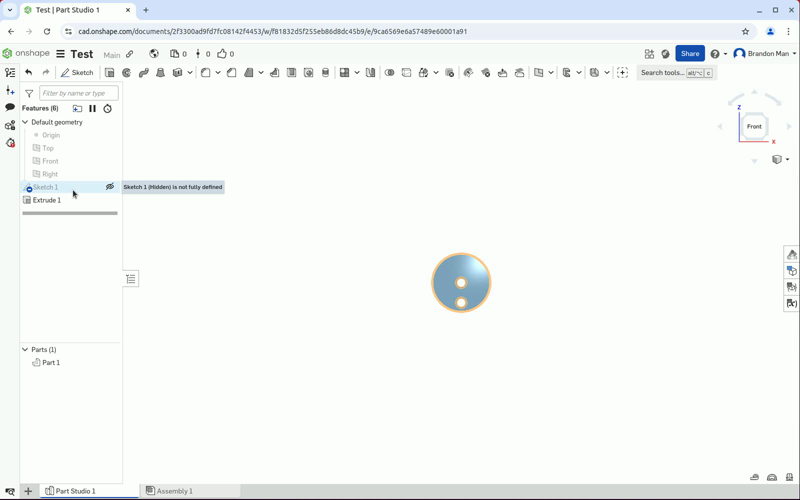
click(73, 189)
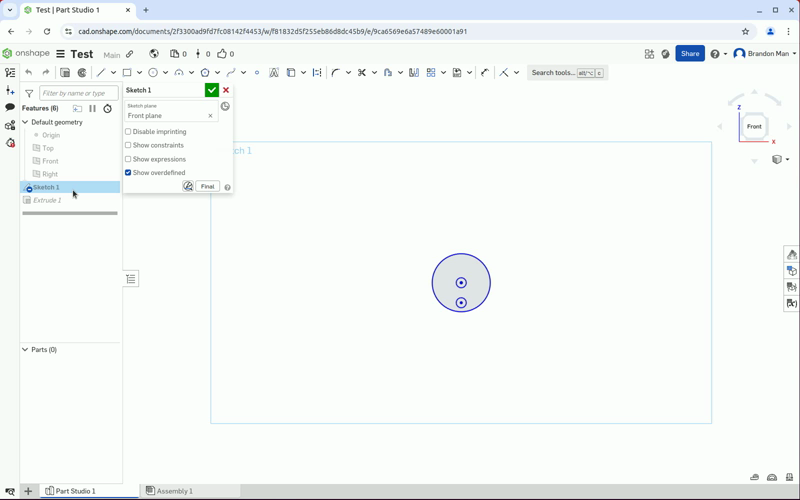
mouse_move(229, 92)
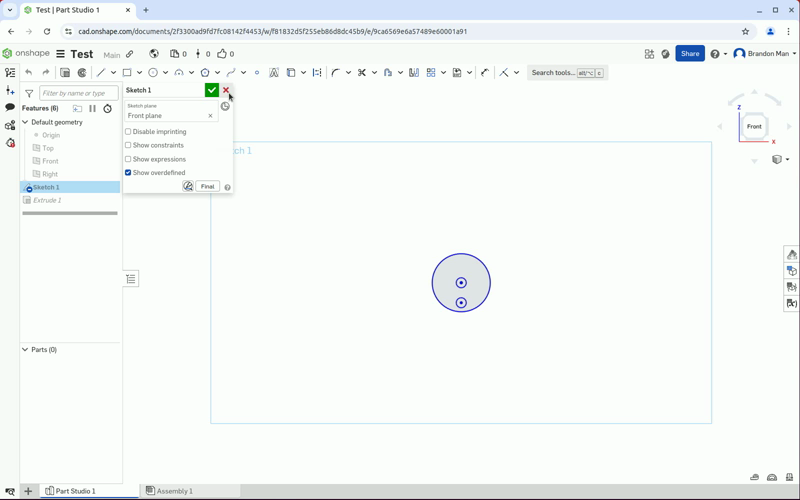
click(229, 92)
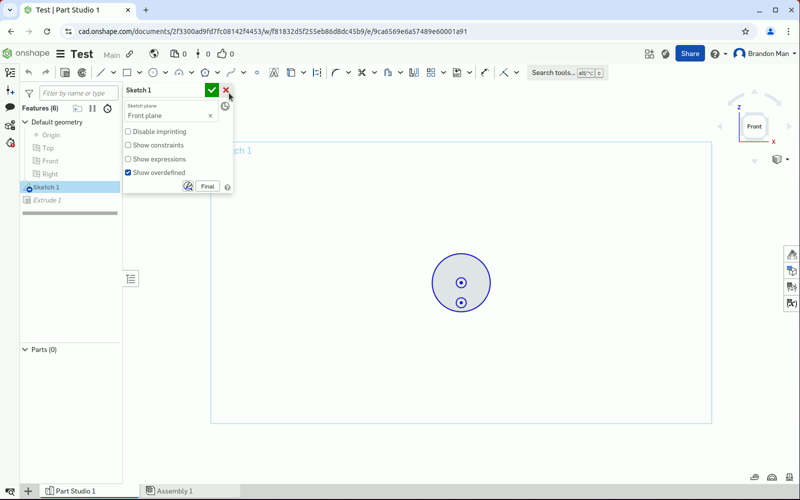
key(shift+s)
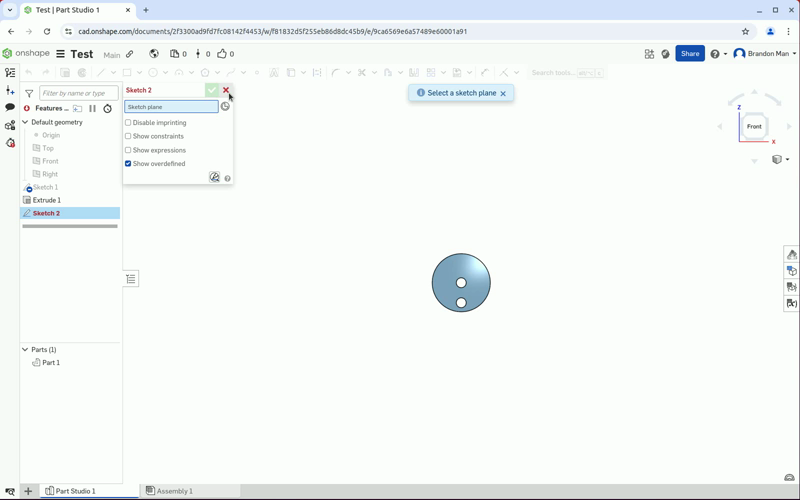
mouse_move(73, 163)
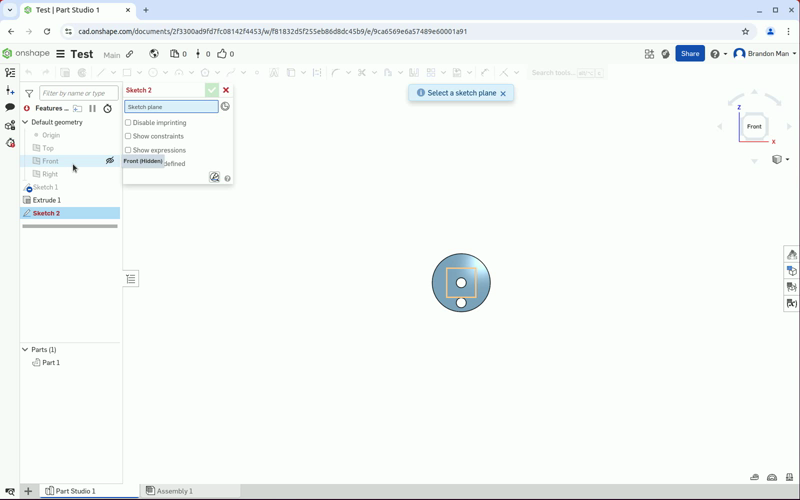
click(73, 163)
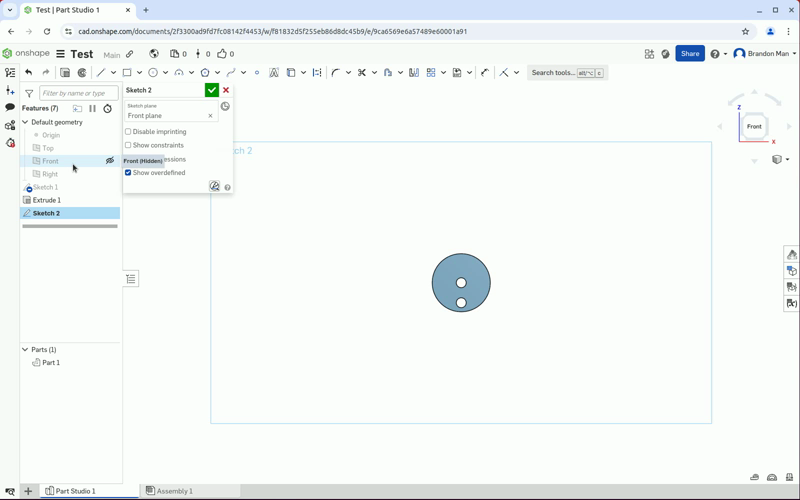
mouse_move(73, 352)
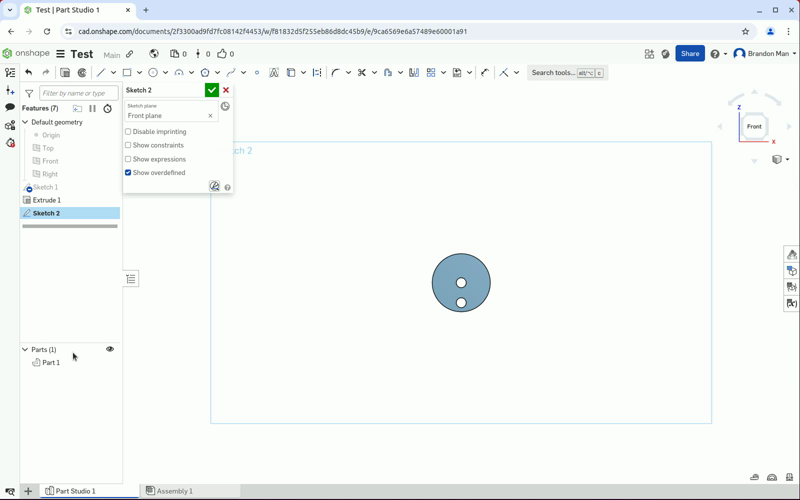
key(y)
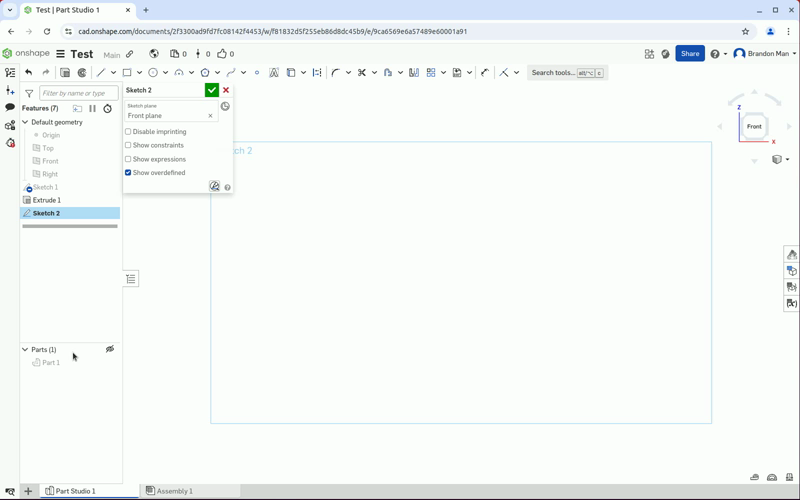
key(c)
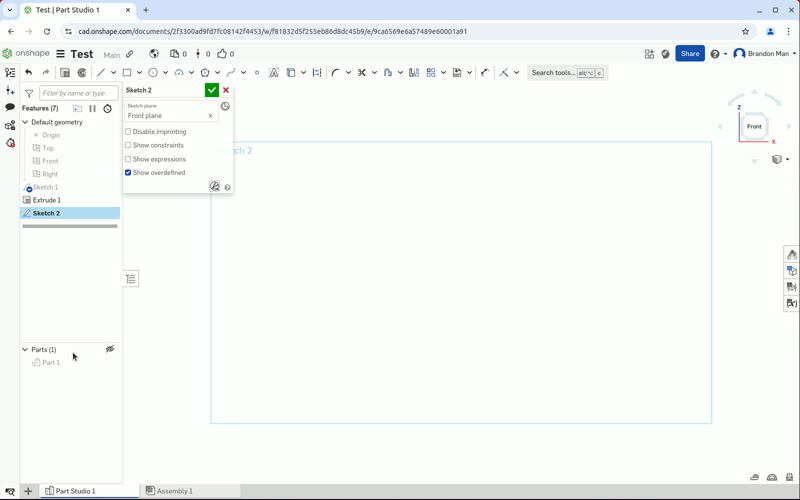
key_down(shift)
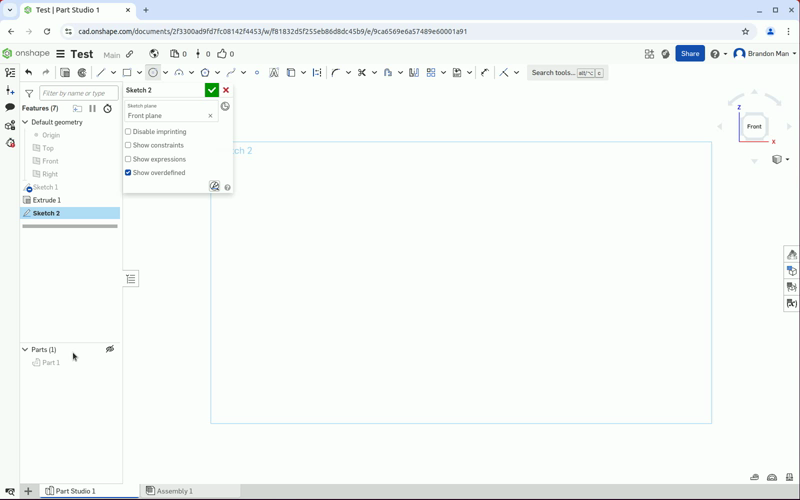
mouse_move(461, 282)
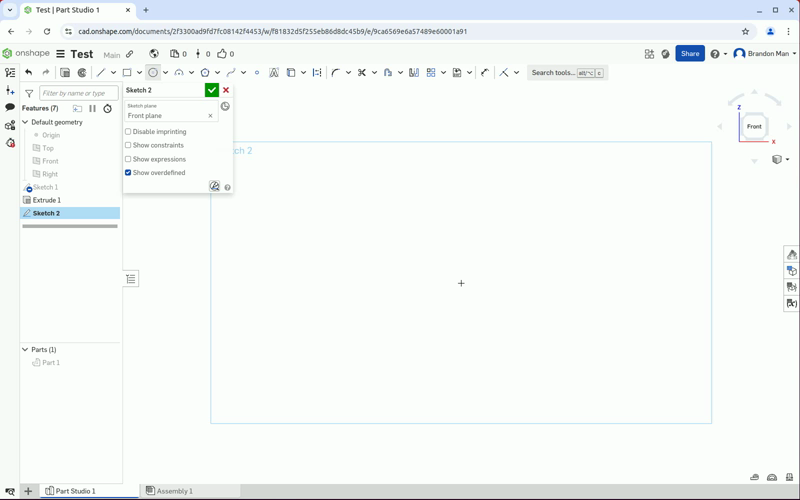
click(461, 282)
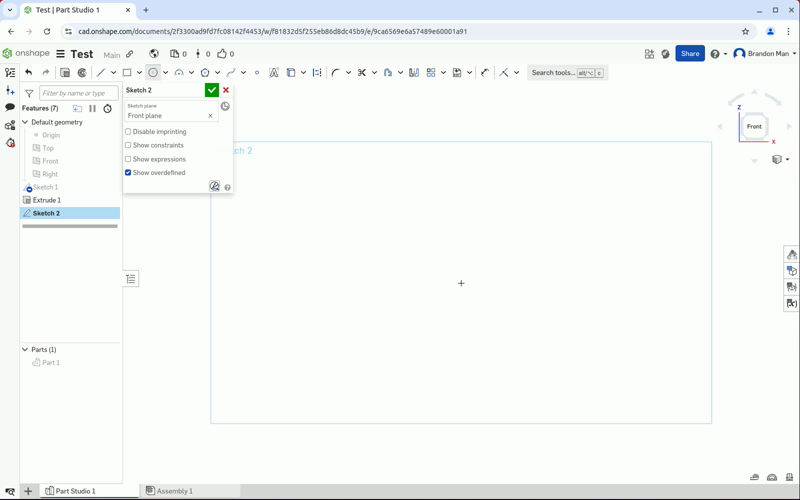
key_up(shift)
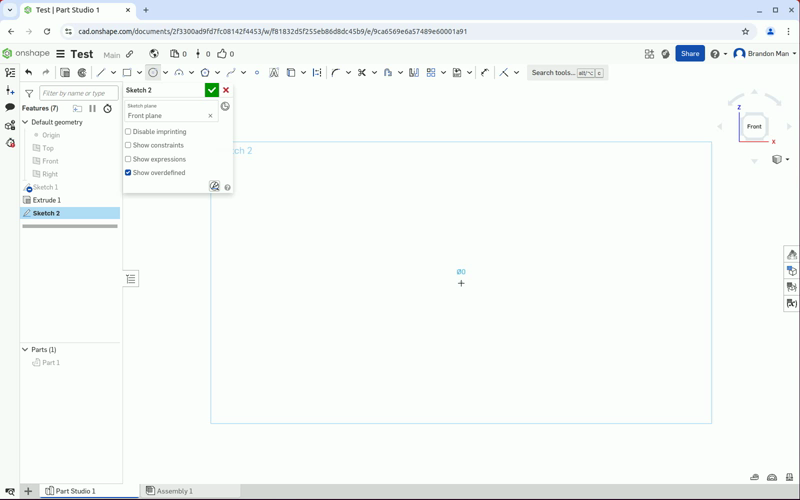
mouse_move(466, 282)
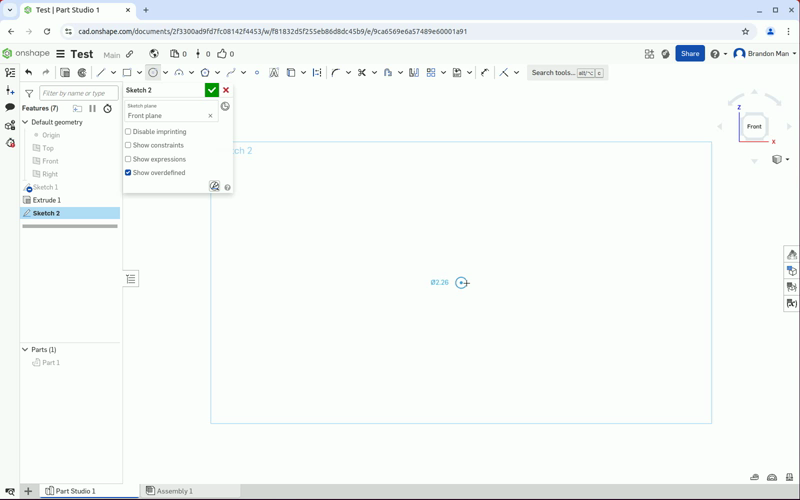
click(466, 282)
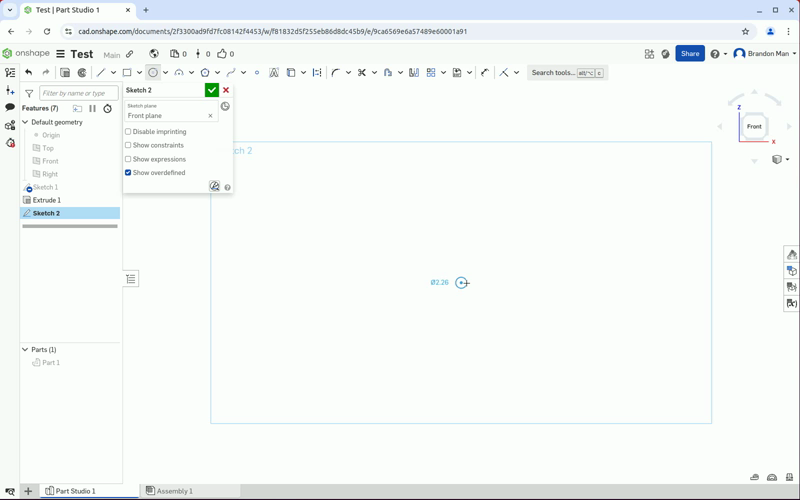
key(esc)
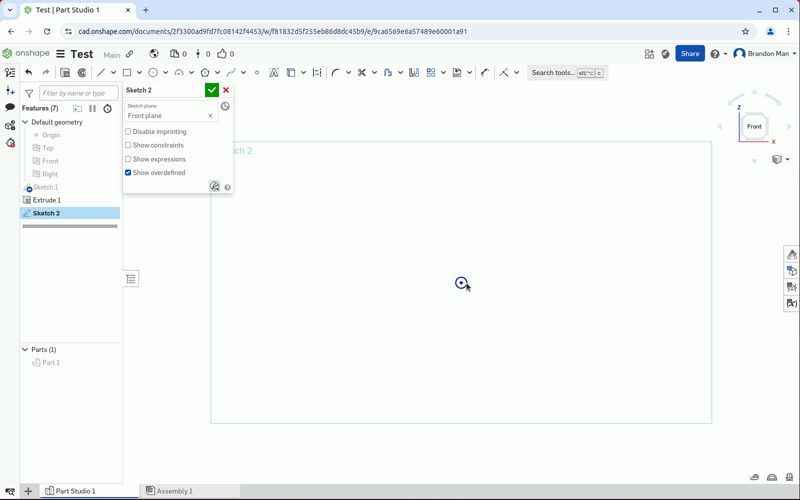
mouse_move(463, 280)
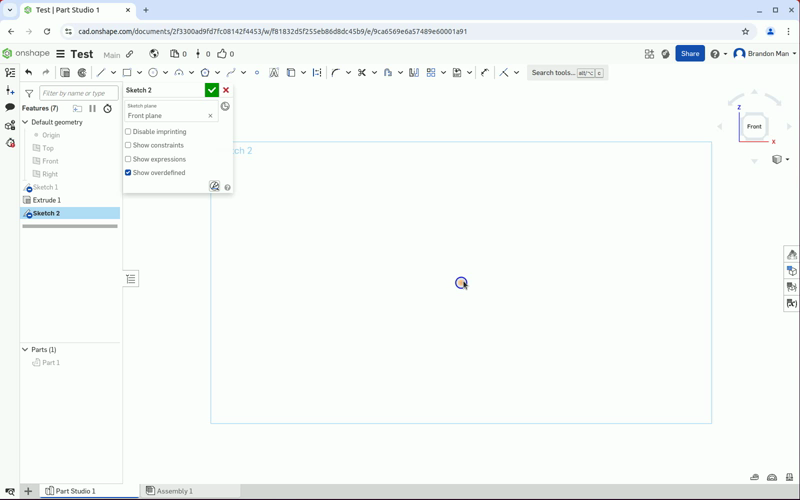
scroll(6)
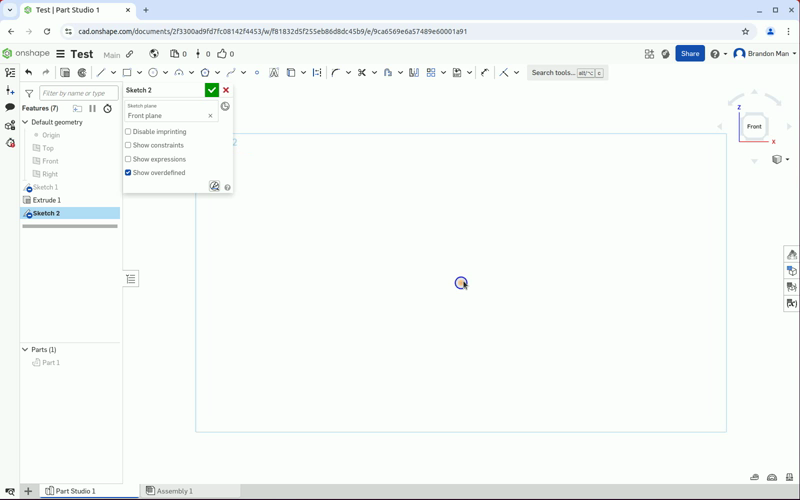
scroll(6)
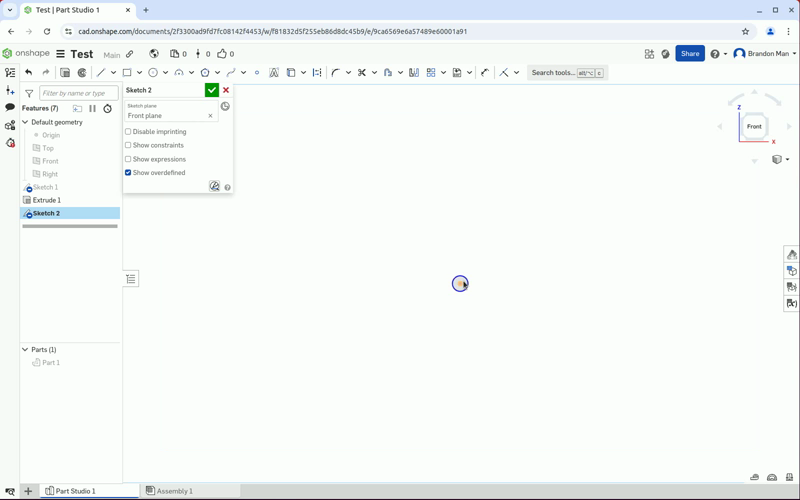
scroll(6)
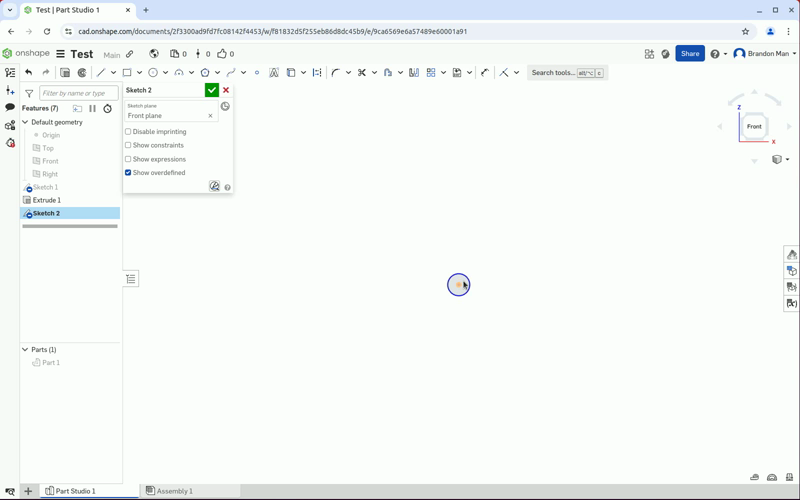
scroll(6)
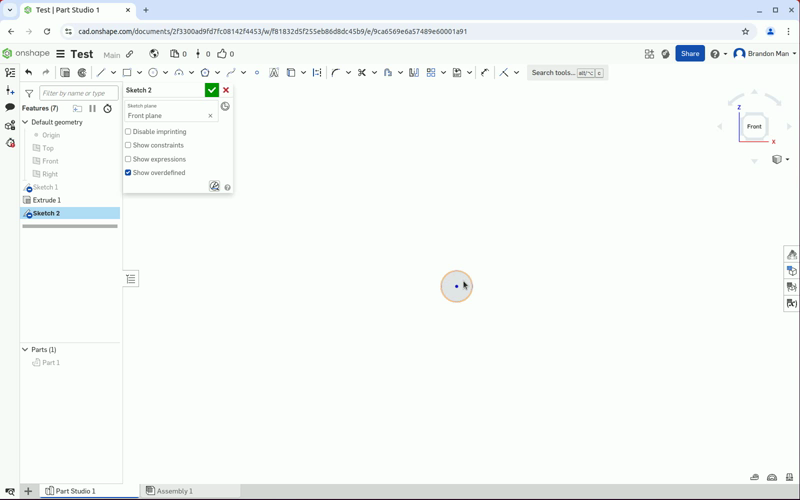
scroll(6)
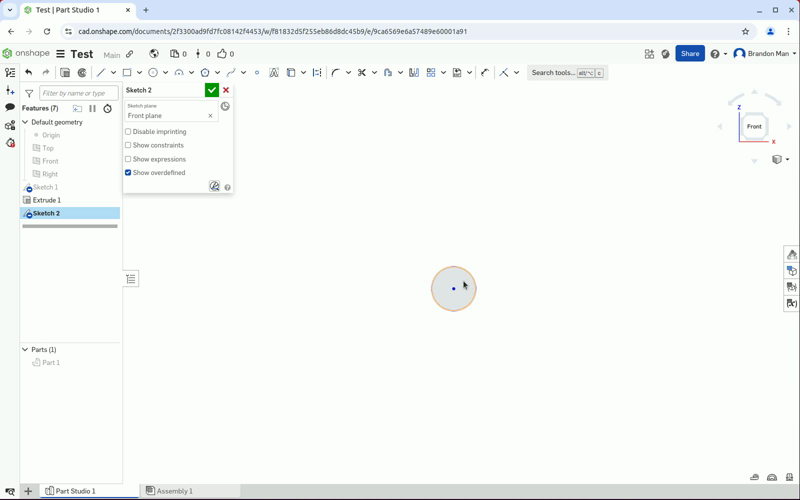
scroll(6)
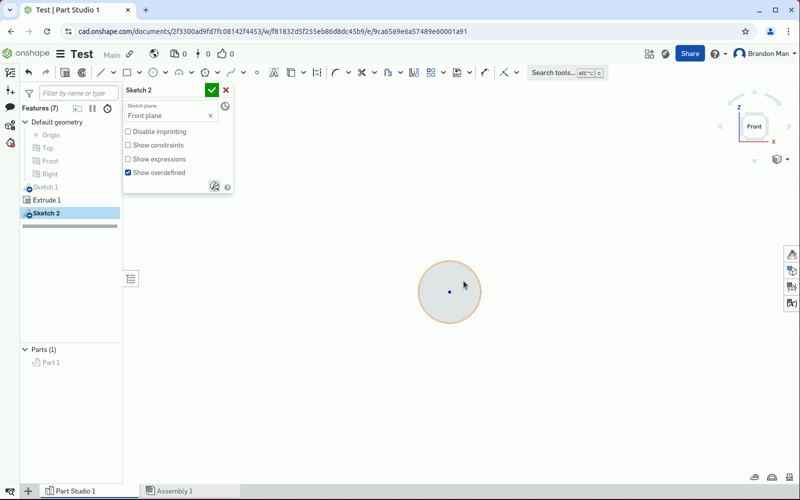
scroll(6)
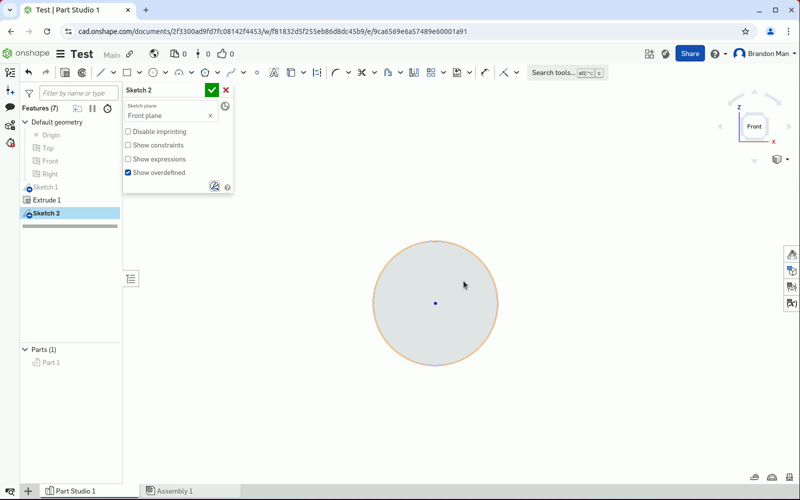
click(463, 280)
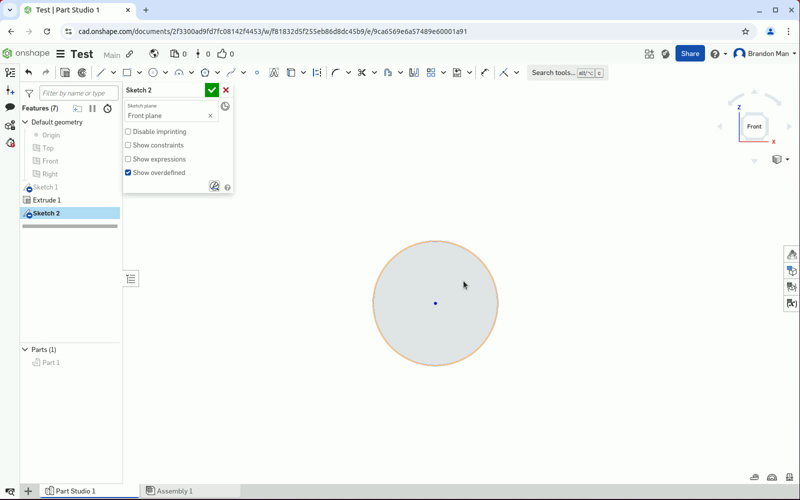
scroll(-6)
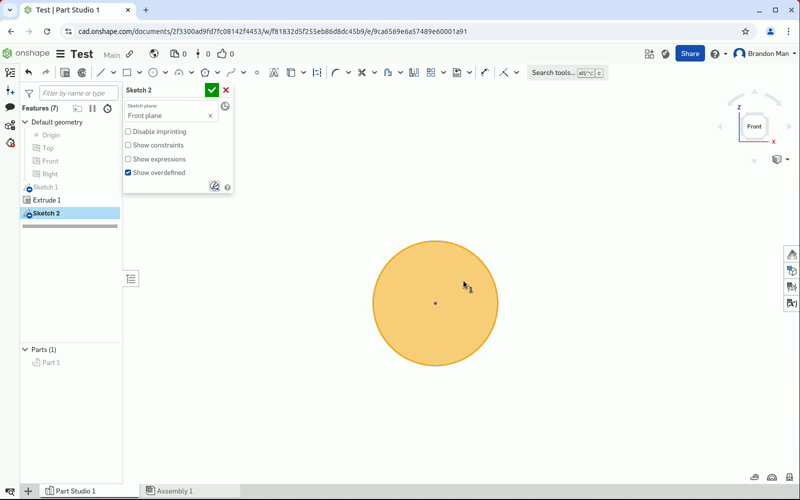
scroll(-6)
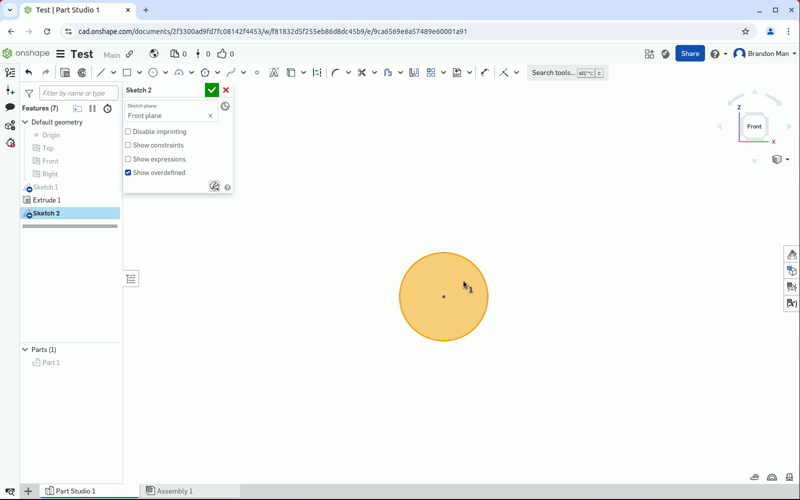
scroll(-6)
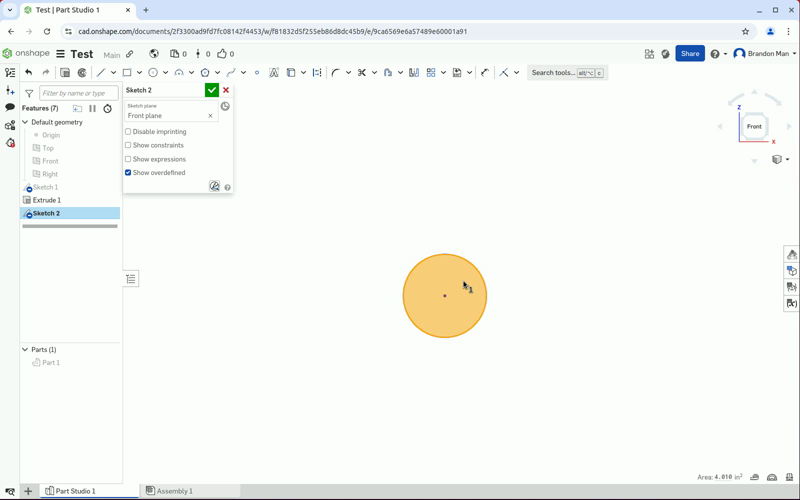
scroll(-6)
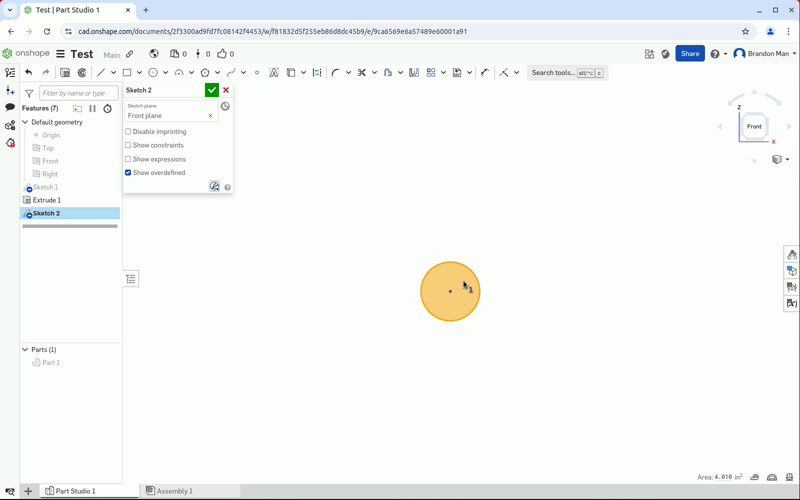
scroll(-6)
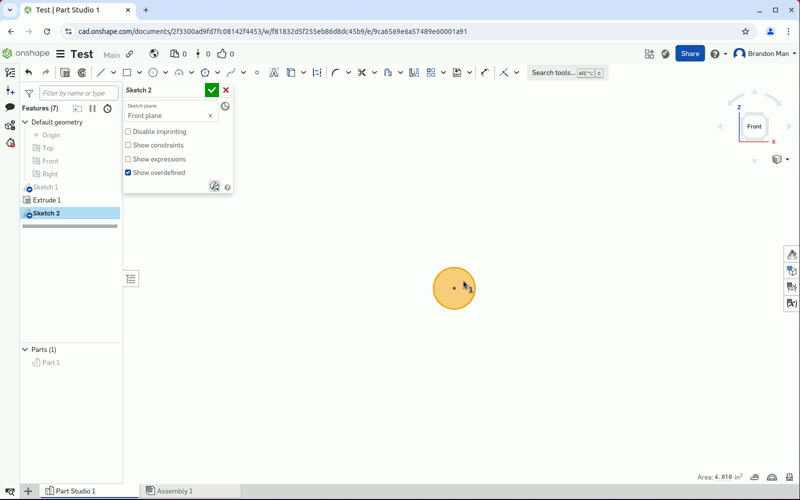
scroll(-6)
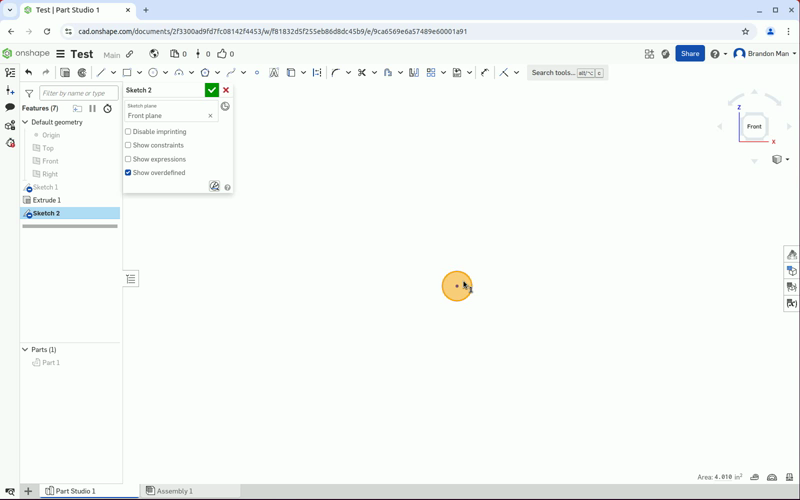
scroll(-6)
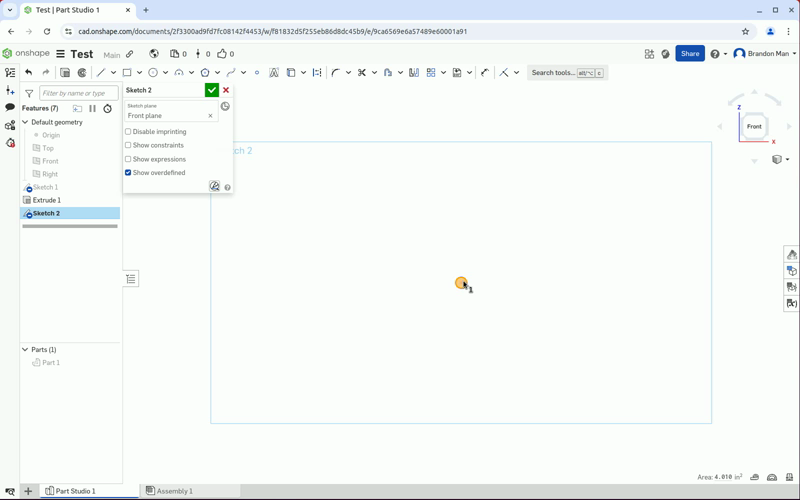
mouse_move(73, 352)
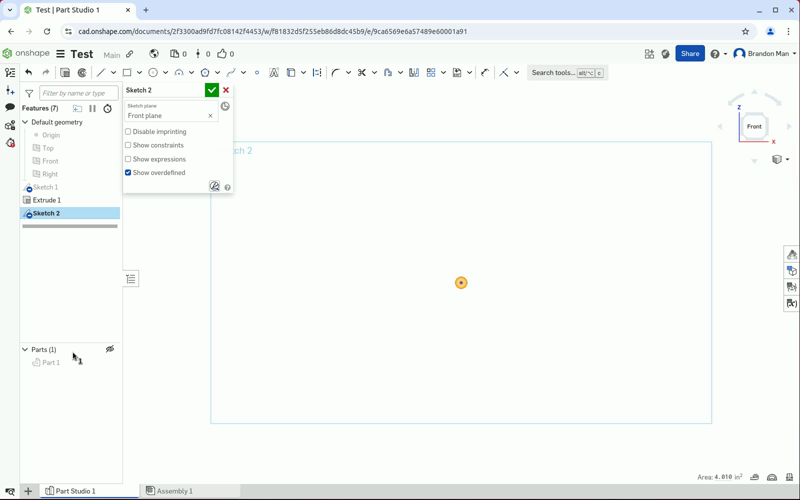
key(shift+y)
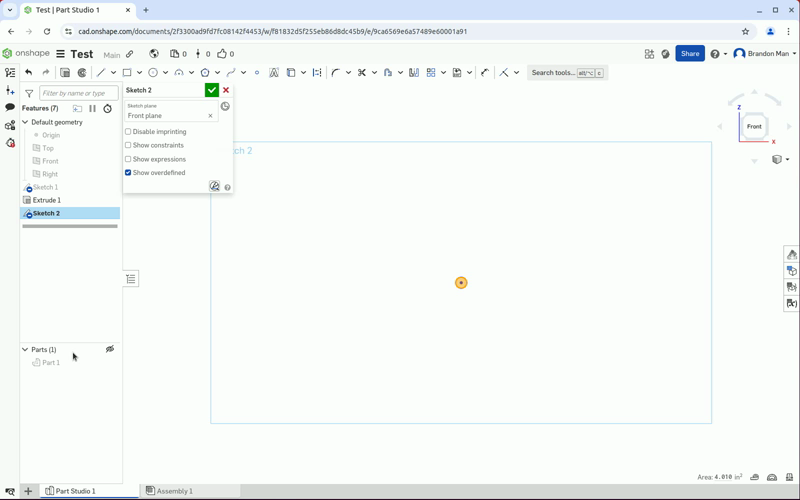
key(shift+e)
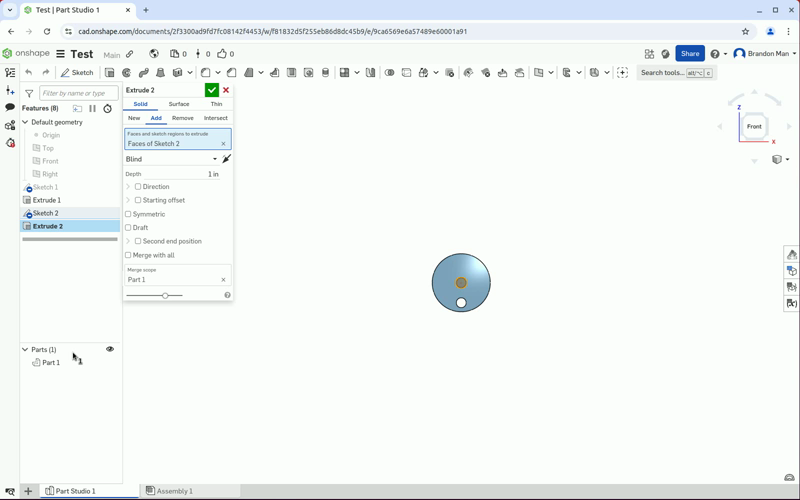
mouse_move(143, 106)
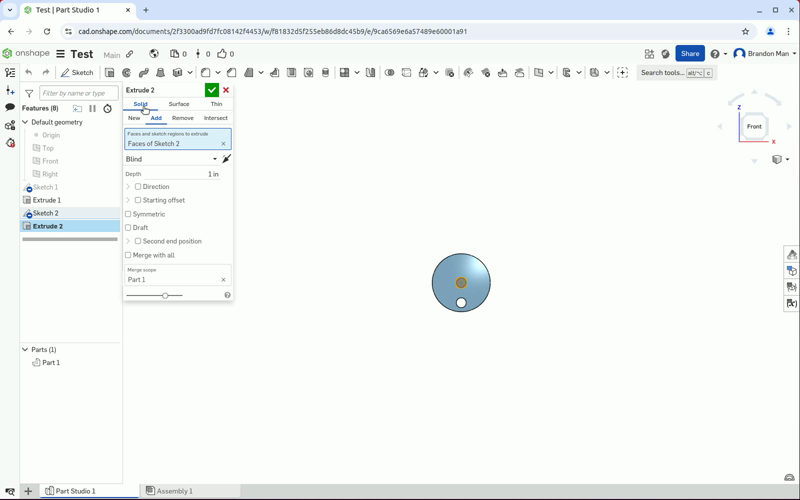
click(143, 106)
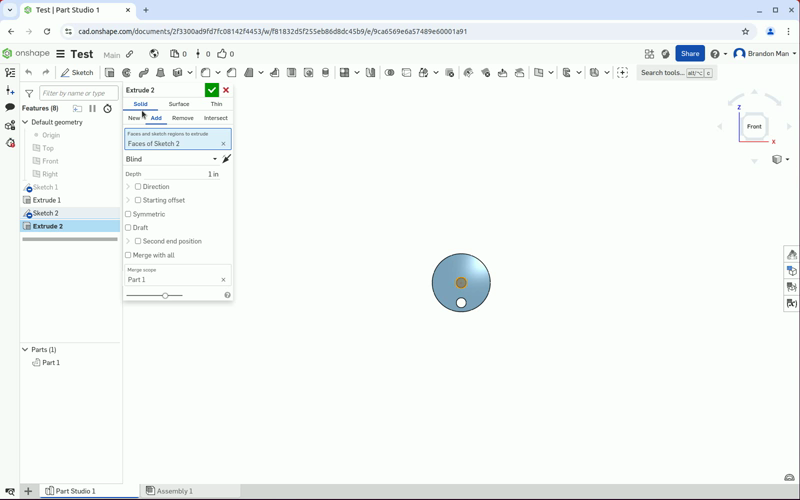
mouse_move(137, 120)
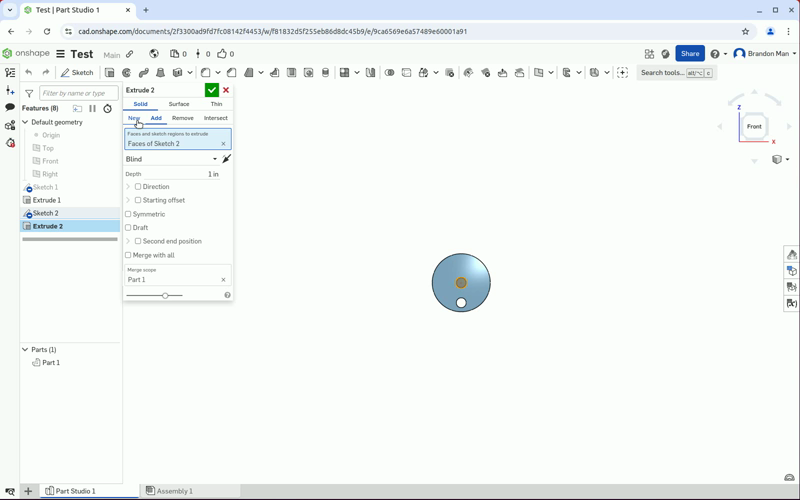
click(137, 120)
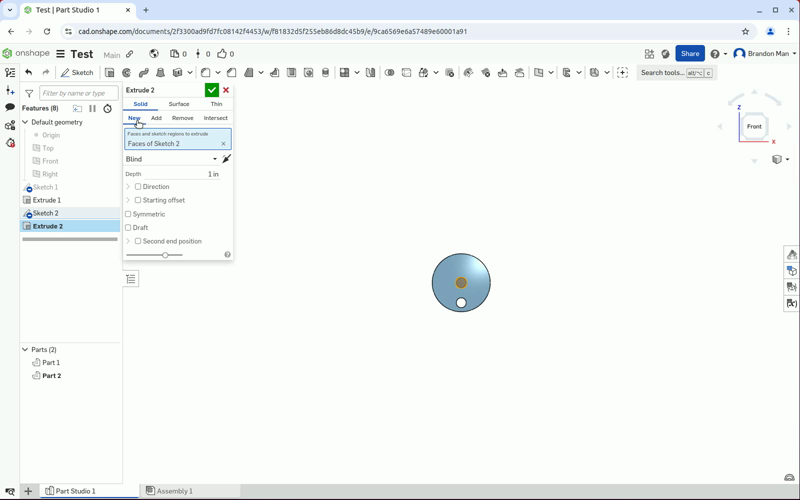
key(tab, 4)
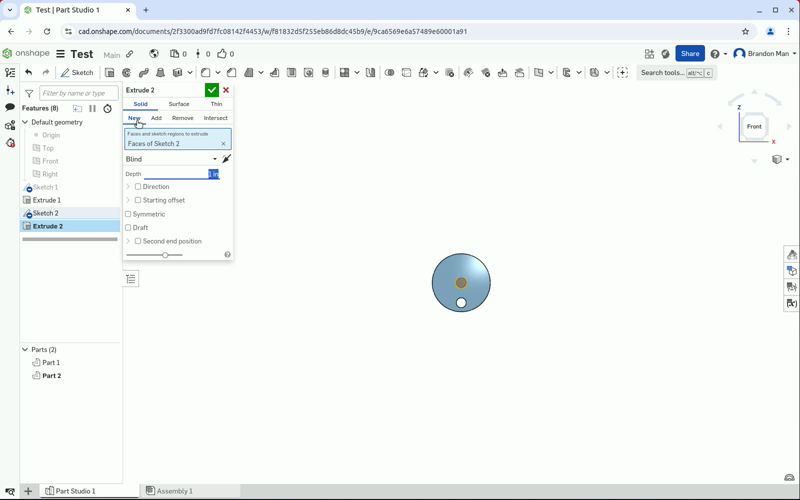
text(-23.108)
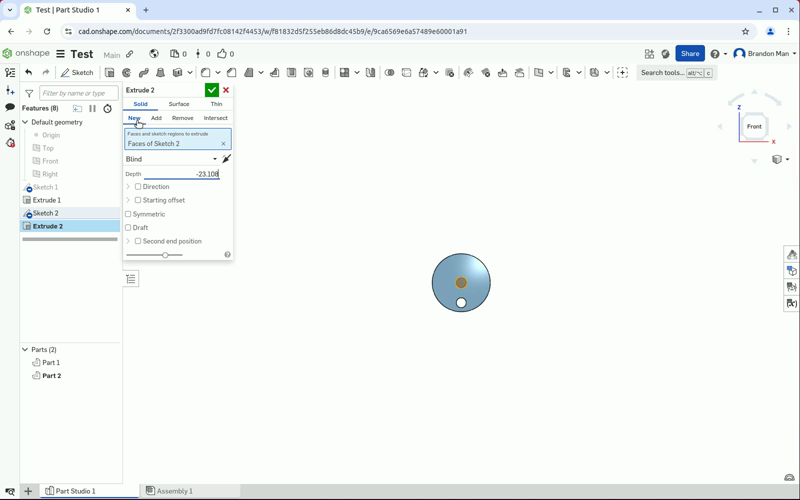
key(enter)
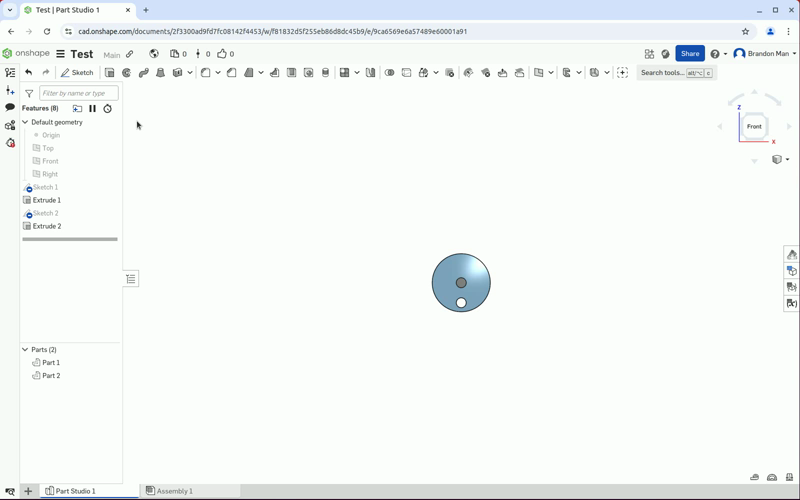
key(shift+h)
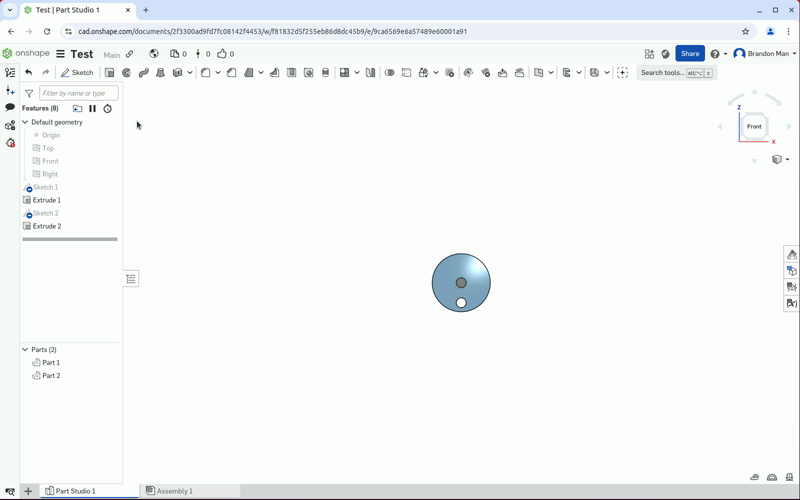
key(shift+h)
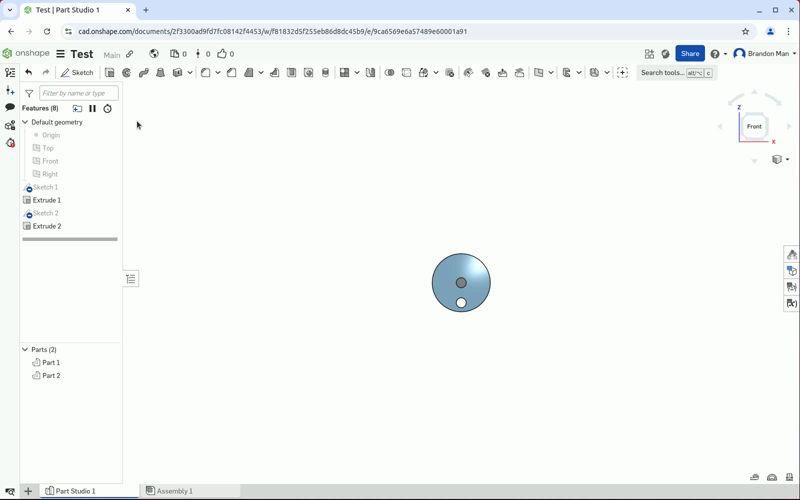
mouse_move(73, 189)
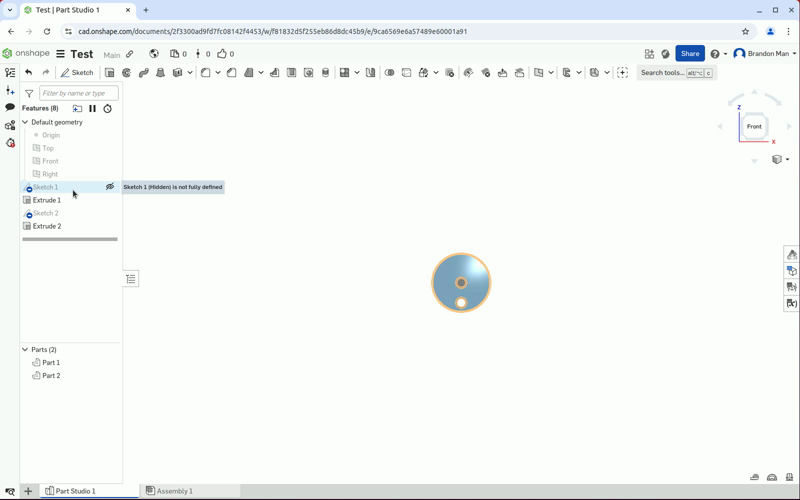
click(73, 189)
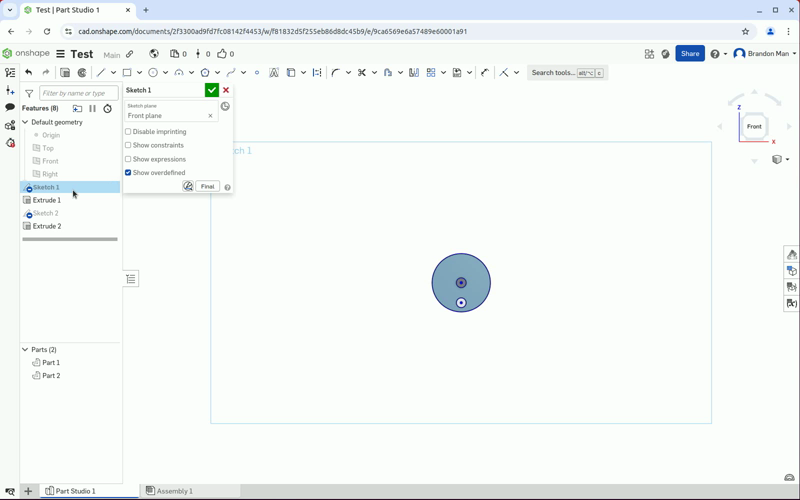
mouse_move(229, 92)
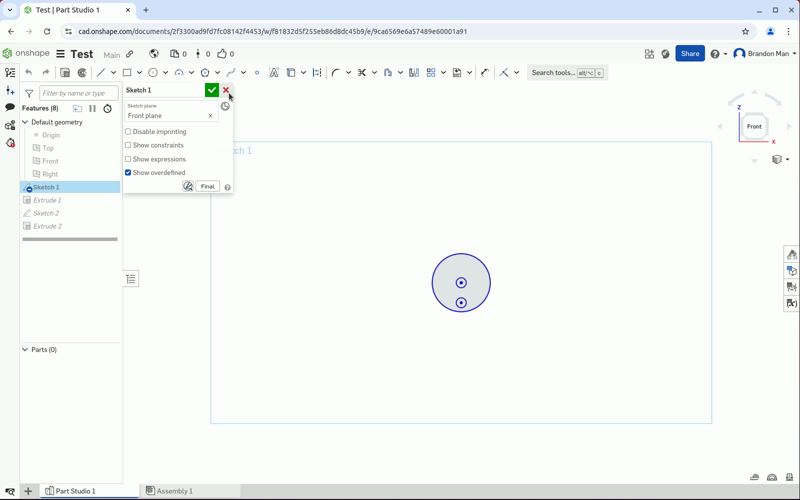
click(229, 92)
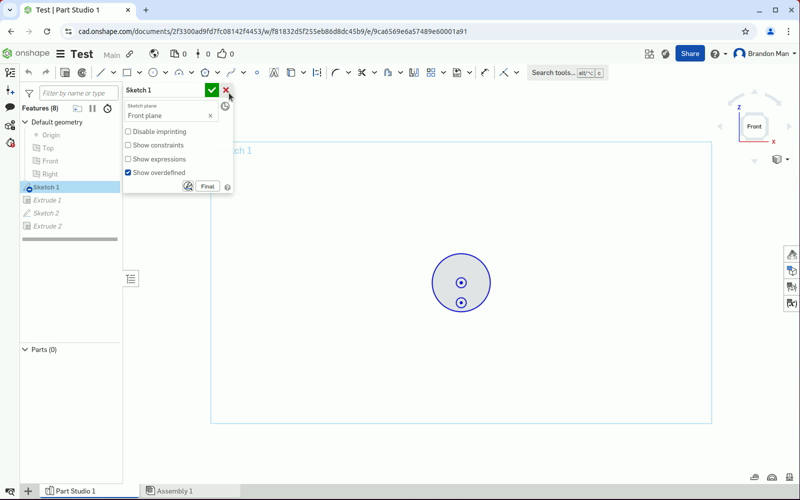
key(shift+s)
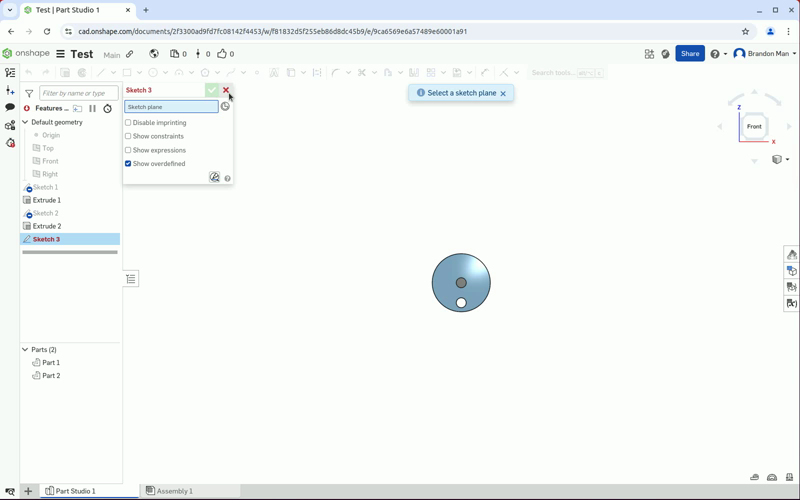
mouse_move(73, 163)
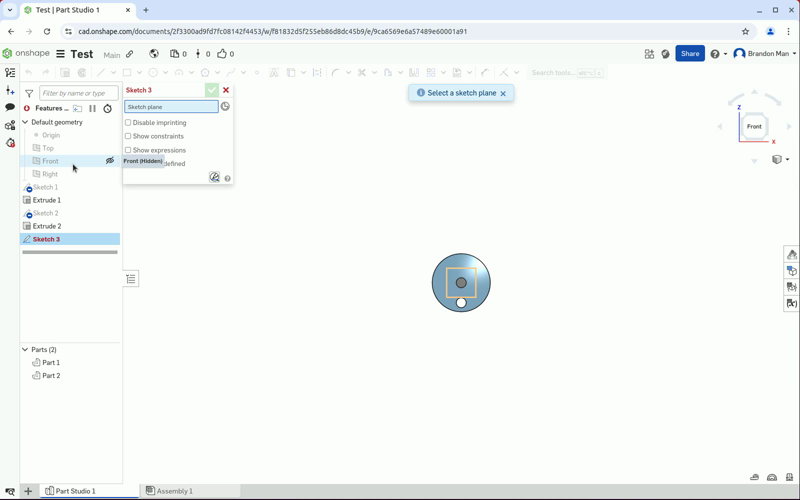
click(73, 163)
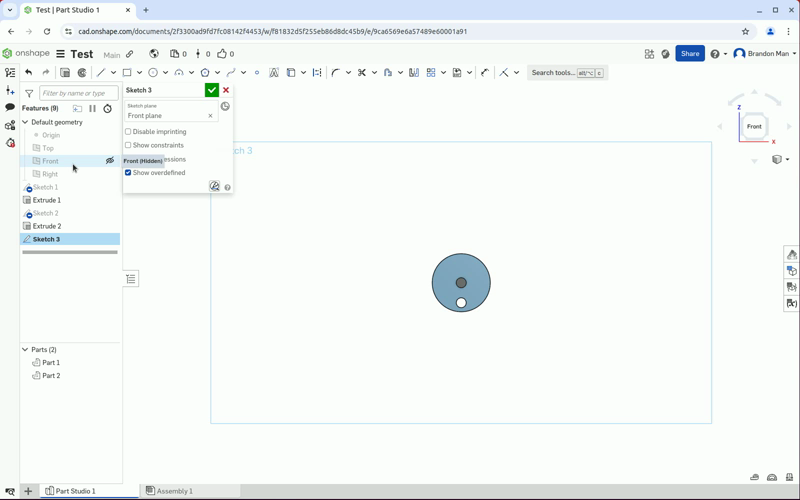
mouse_move(73, 352)
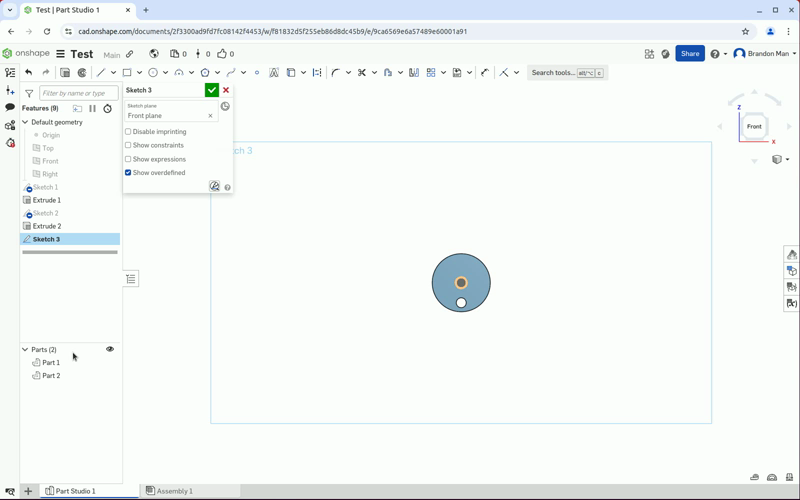
key(y)
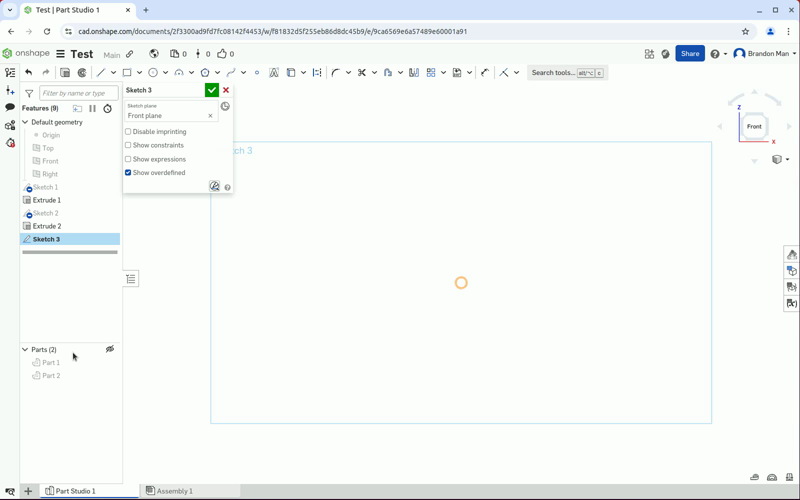
key(c)
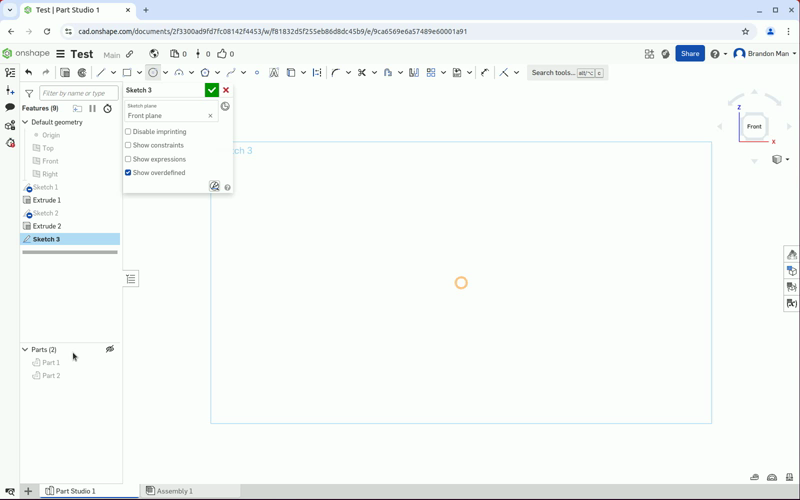
key_down(shift)
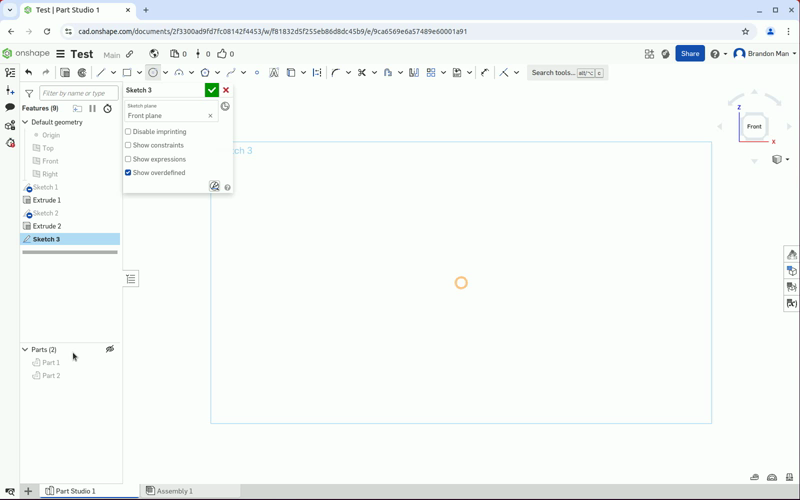
mouse_move(461, 303)
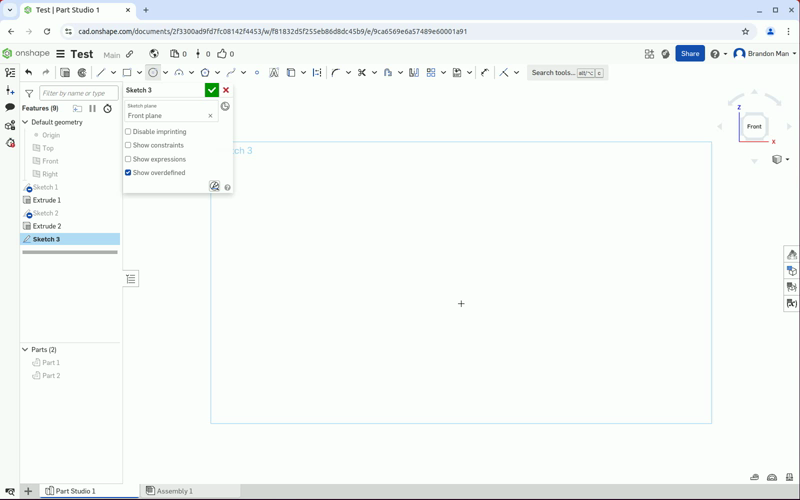
click(461, 303)
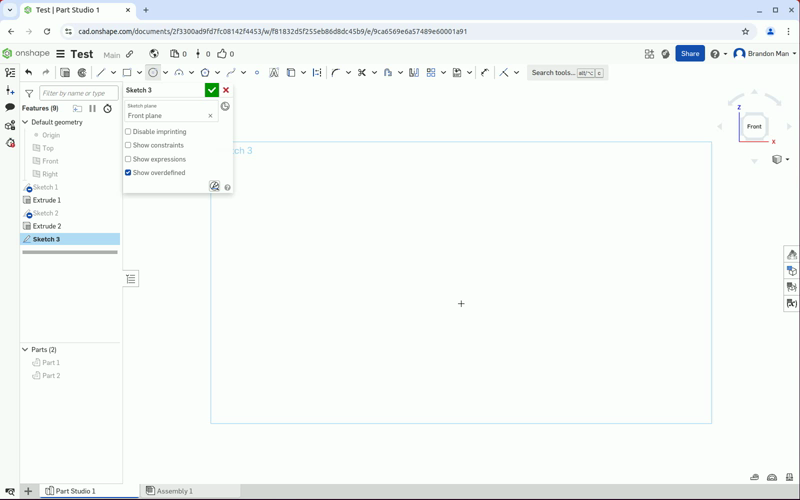
key_up(shift)
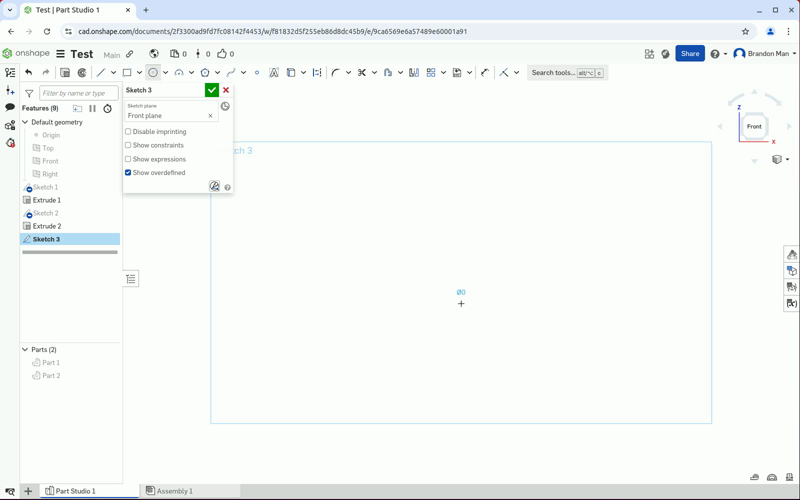
mouse_move(466, 303)
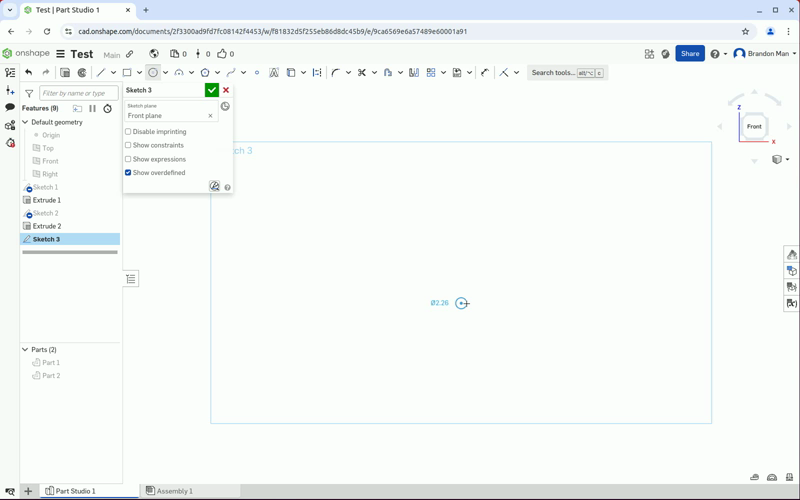
click(466, 303)
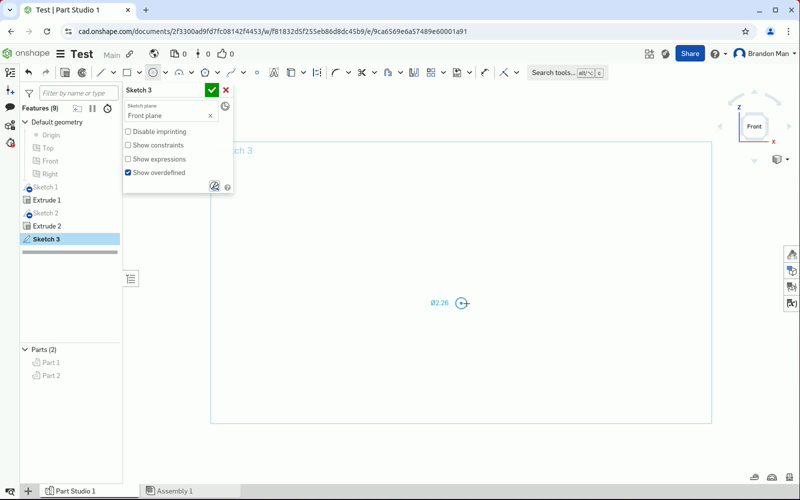
key(esc)
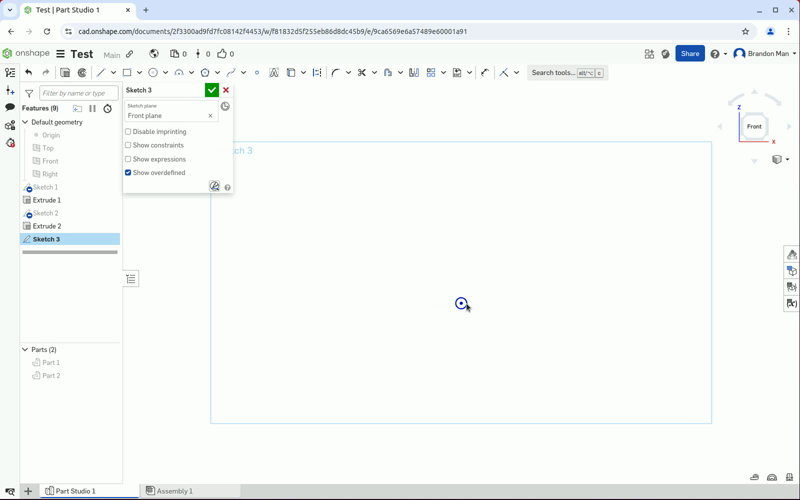
mouse_move(456, 304)
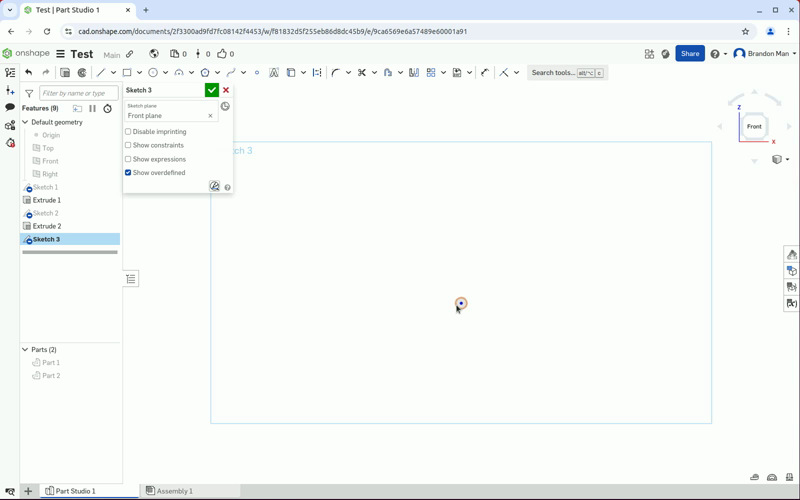
scroll(6)
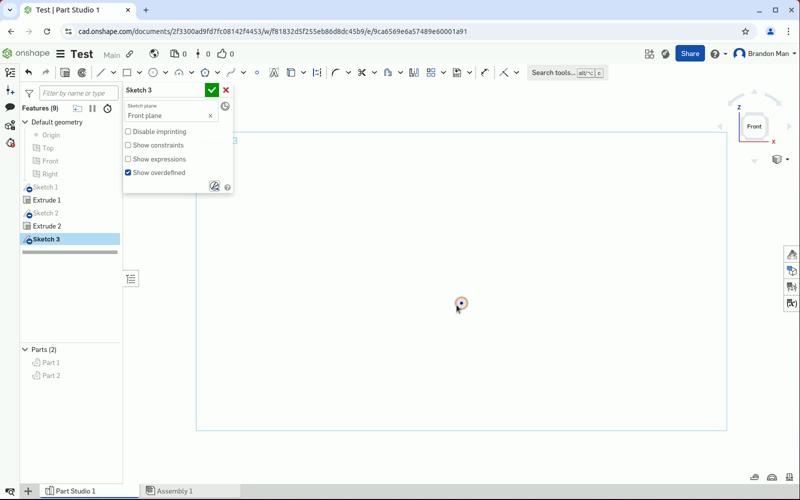
scroll(6)
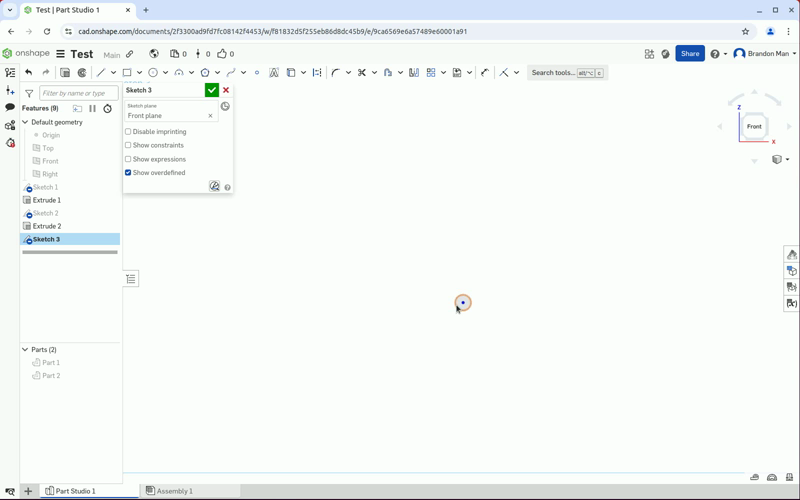
scroll(6)
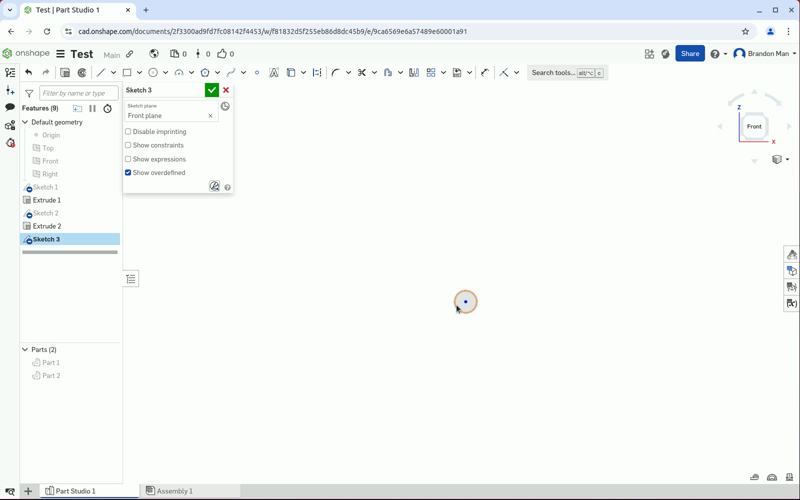
scroll(6)
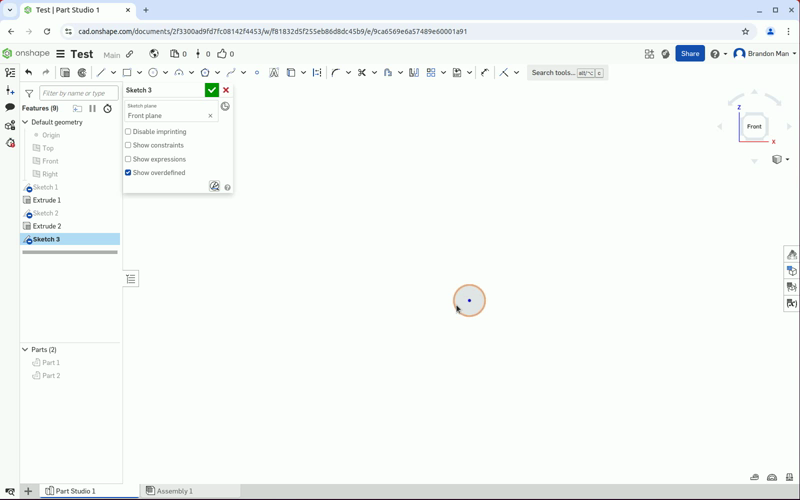
scroll(6)
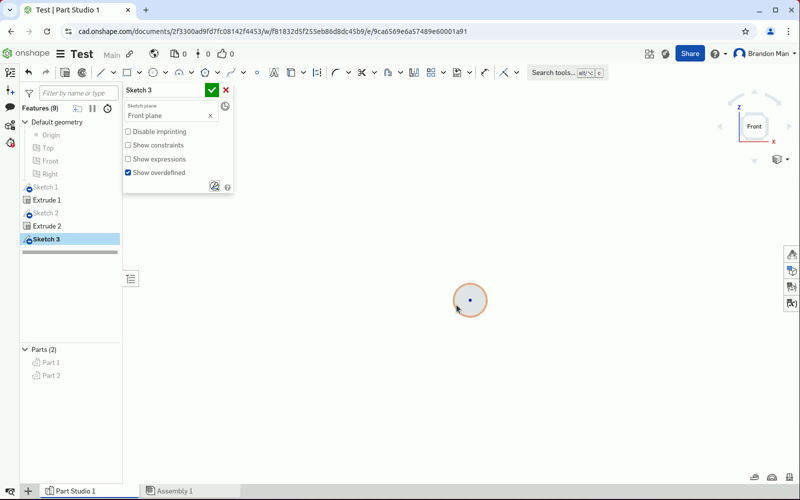
scroll(6)
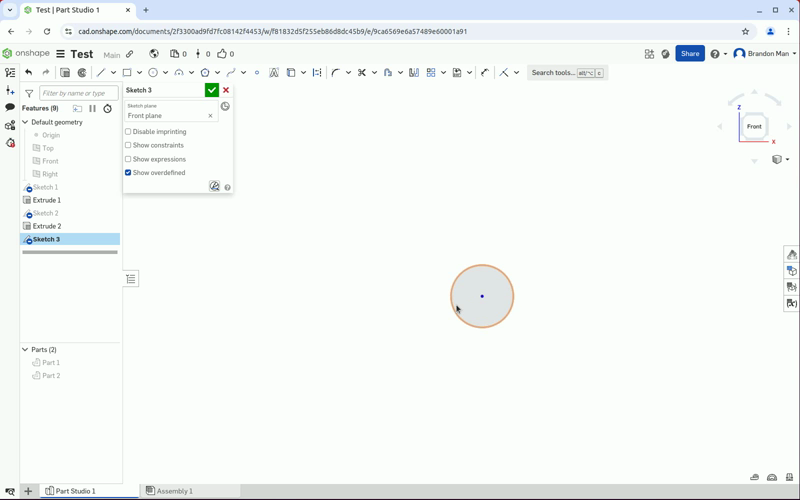
scroll(6)
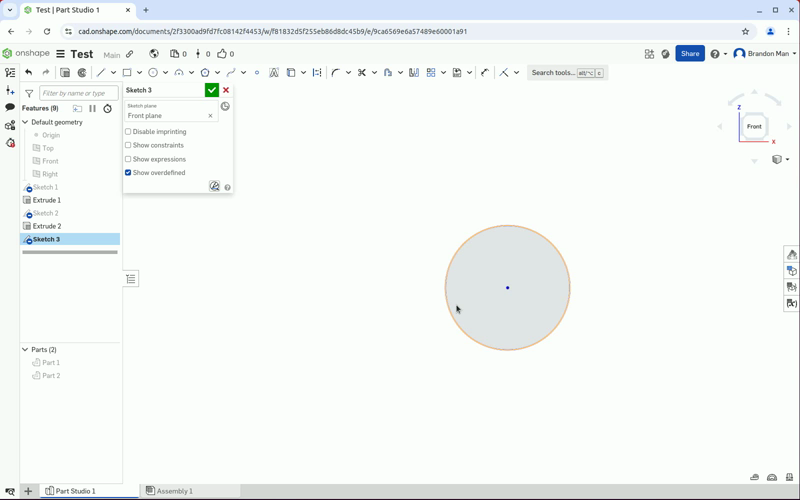
click(456, 304)
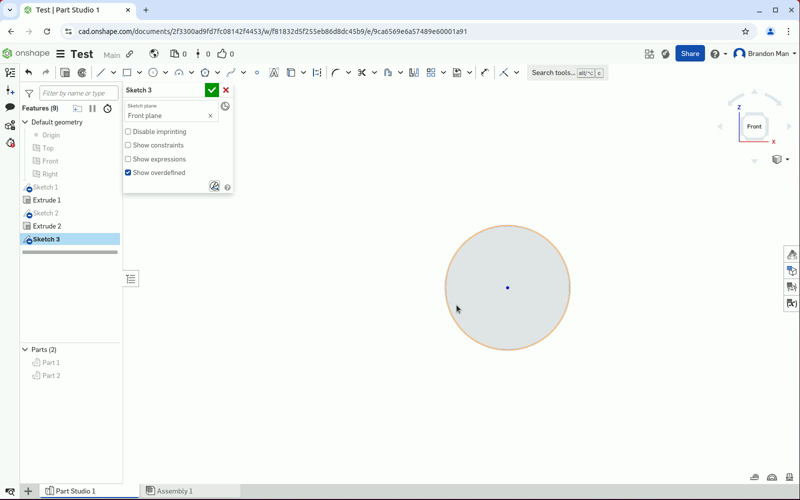
scroll(-6)
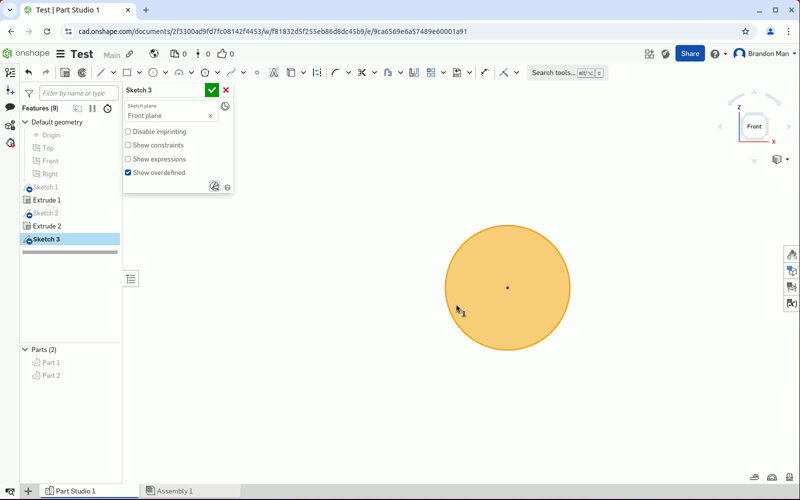
scroll(-6)
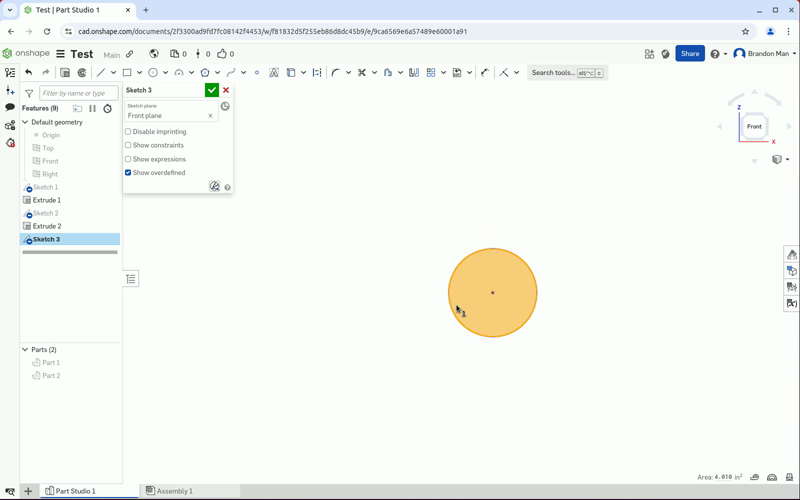
scroll(-6)
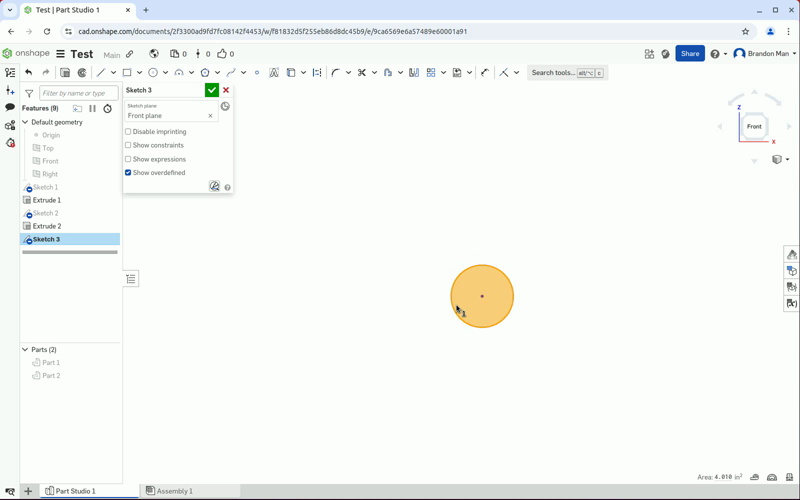
scroll(-6)
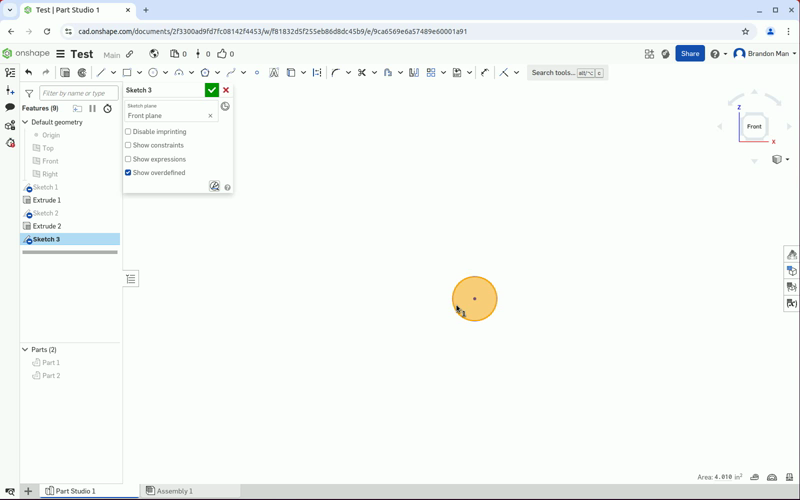
scroll(-6)
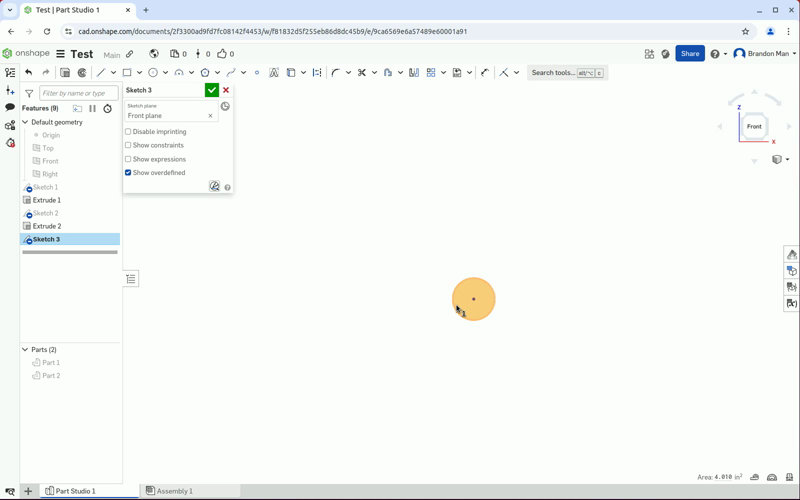
scroll(-6)
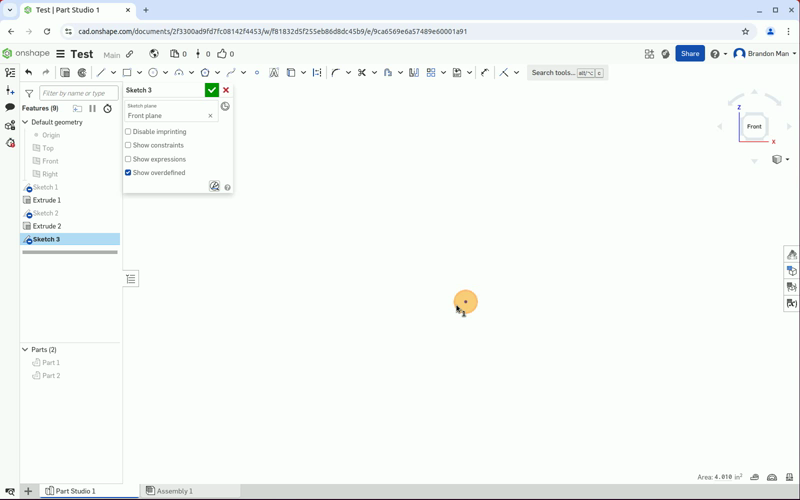
scroll(-6)
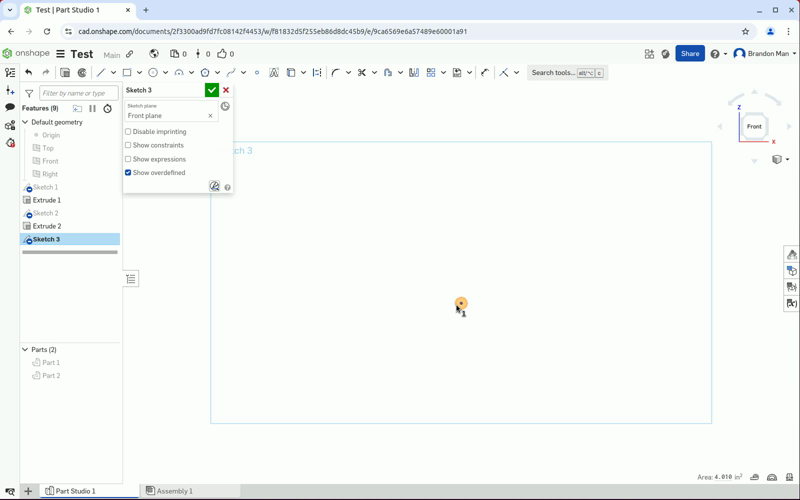
mouse_move(73, 352)
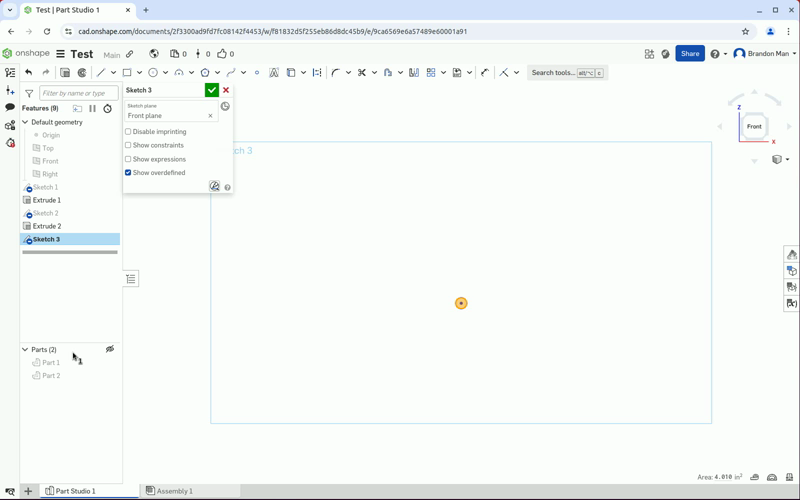
key(shift+y)
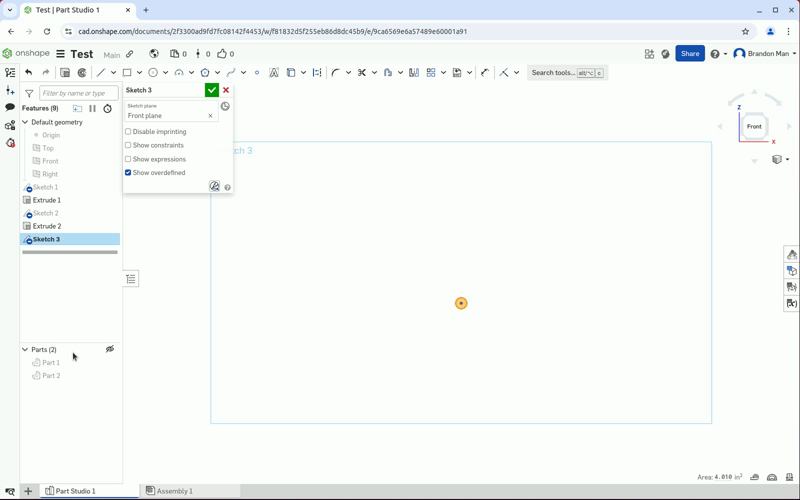
key(shift+e)
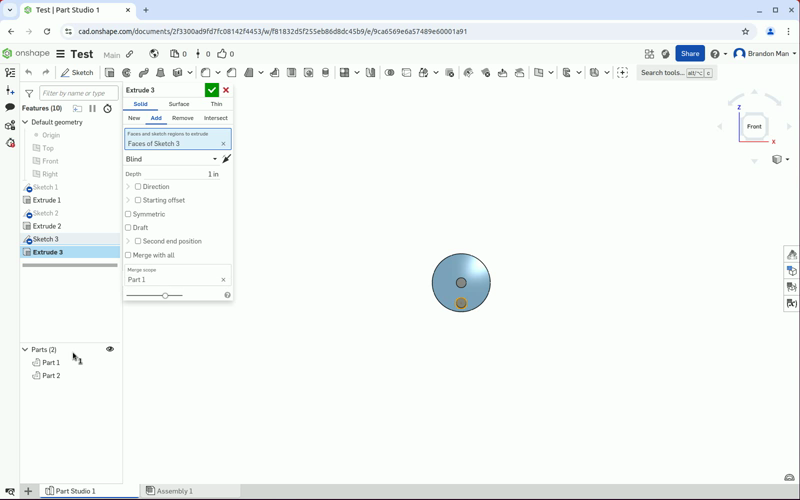
mouse_move(143, 106)
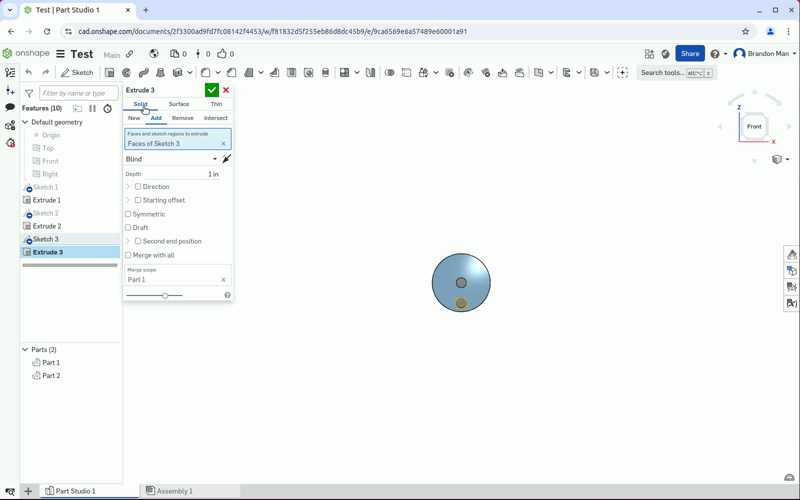
click(143, 106)
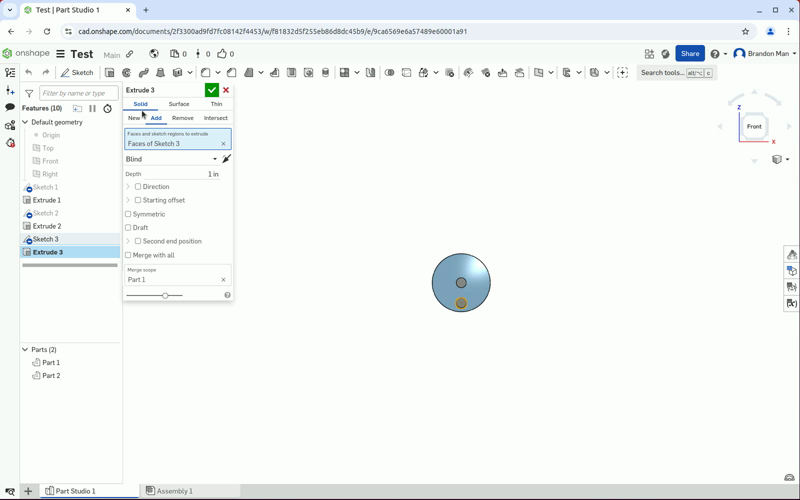
mouse_move(137, 120)
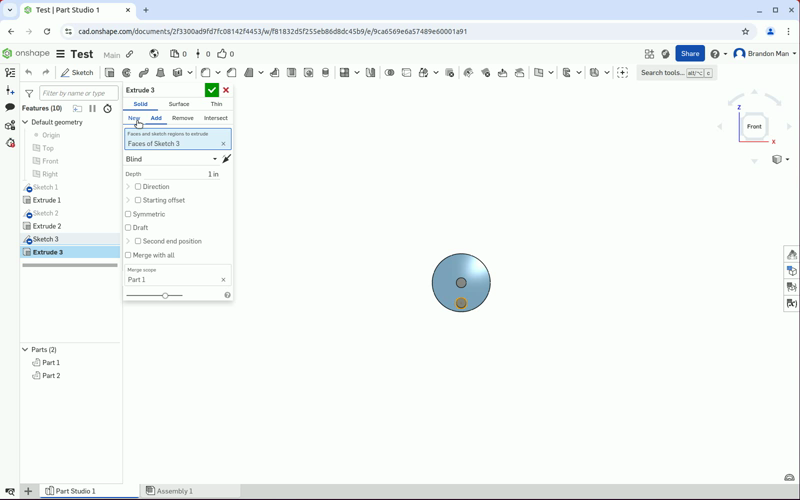
click(137, 120)
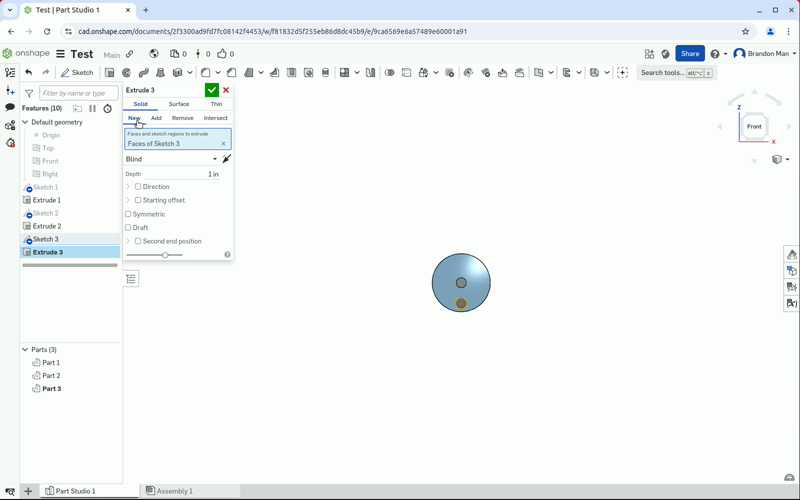
key(tab, 4)
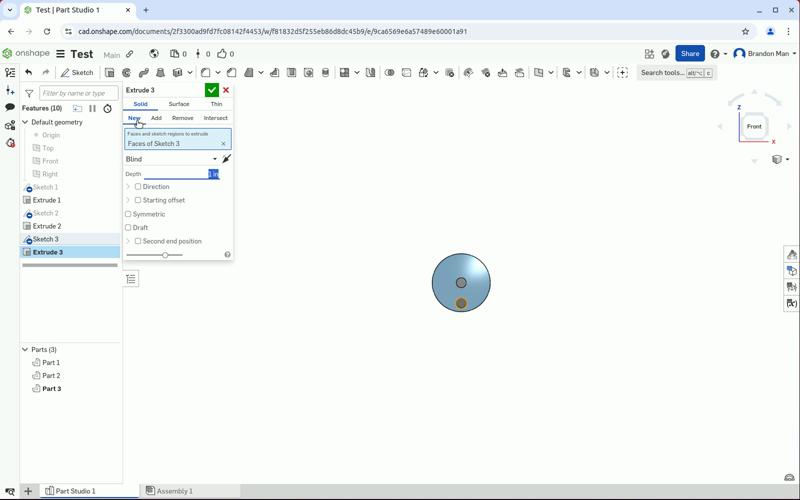
text(23.108)
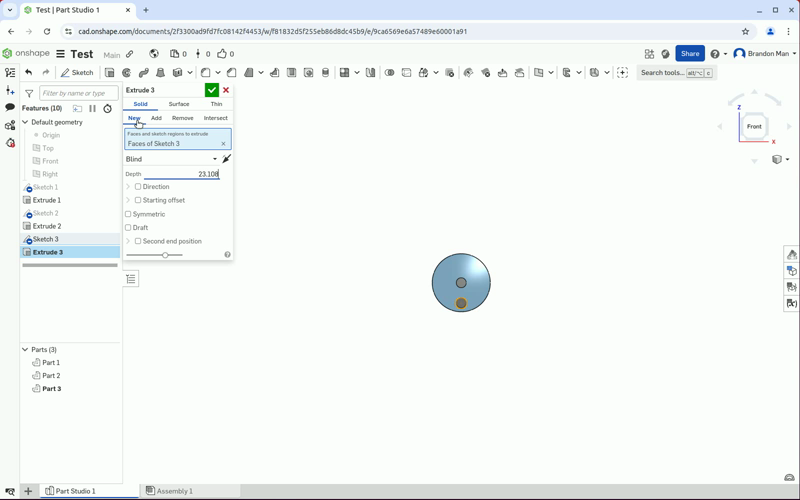
key(enter)
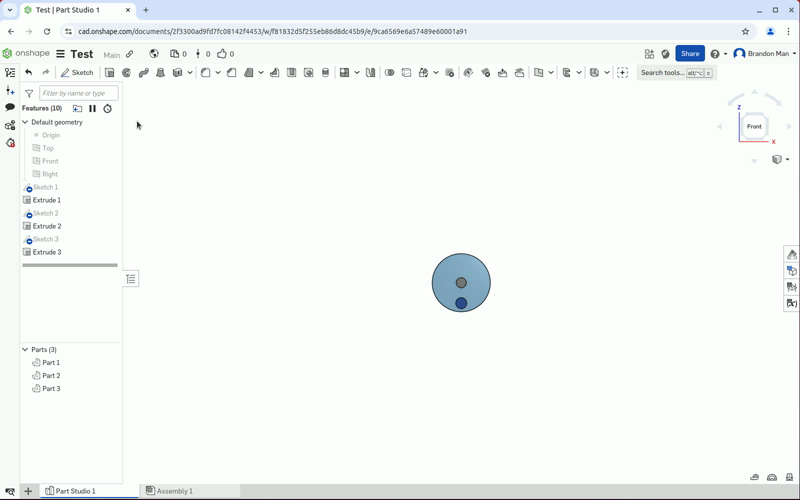
key(shift+h)
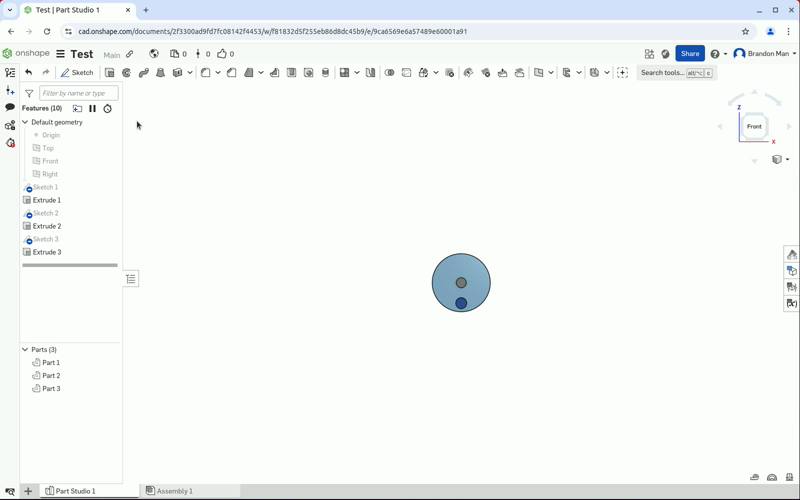
key(shift+h)
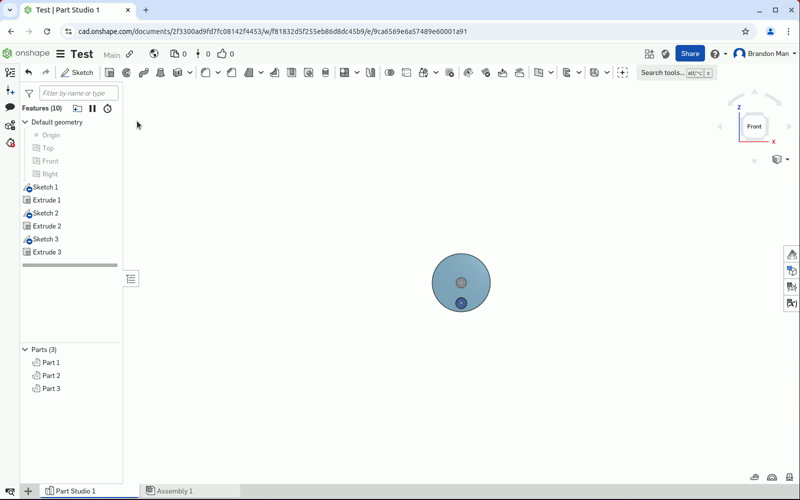
key(shift+7)
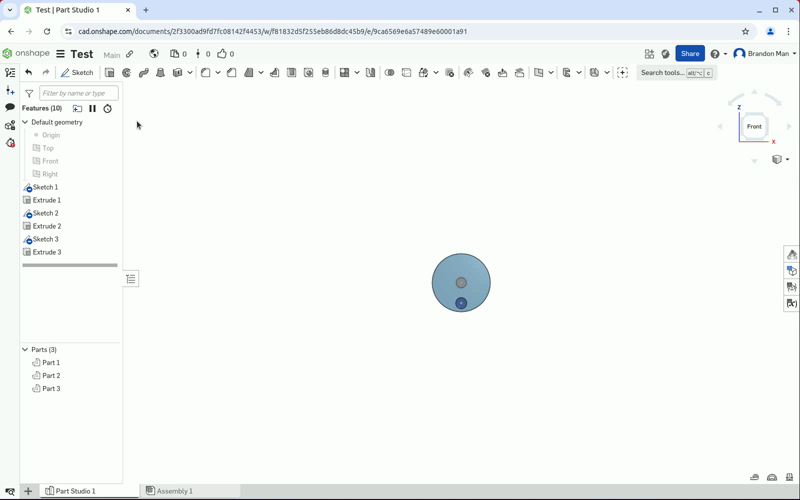
key(left, 2)
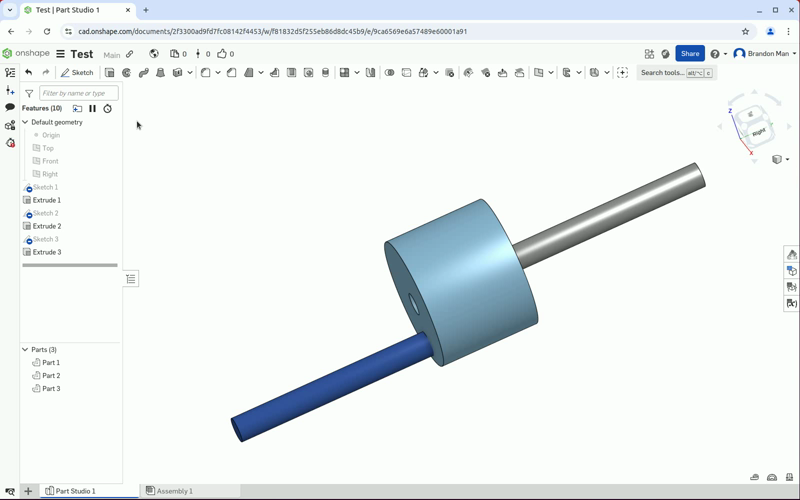
key(down, 2)
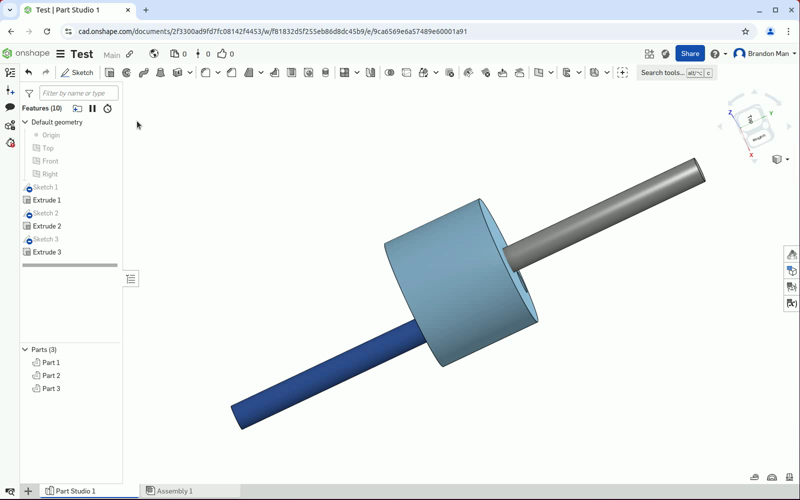
key(up, 2)
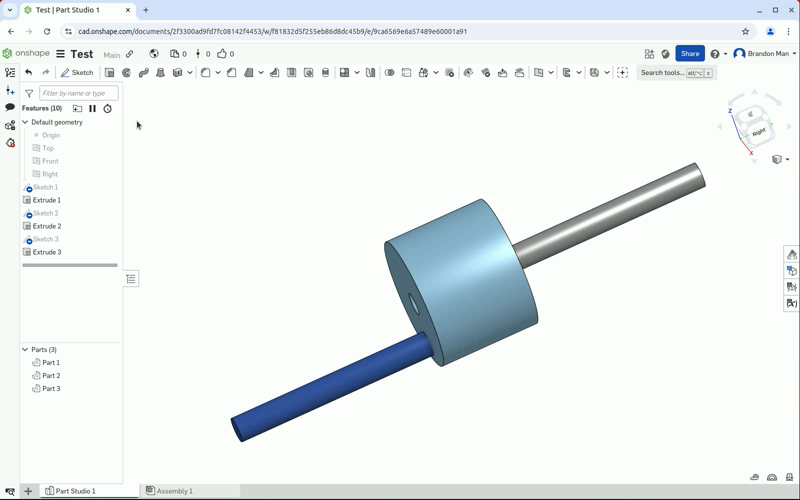
key(right, 2)
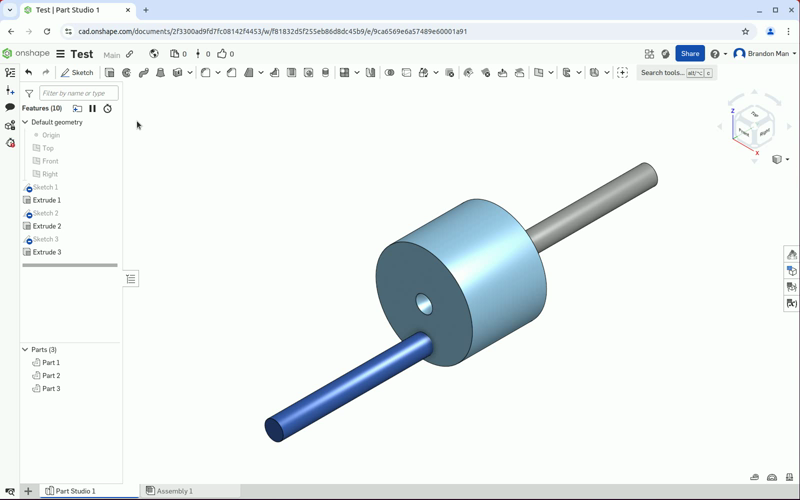
mouse_move(73, 189)
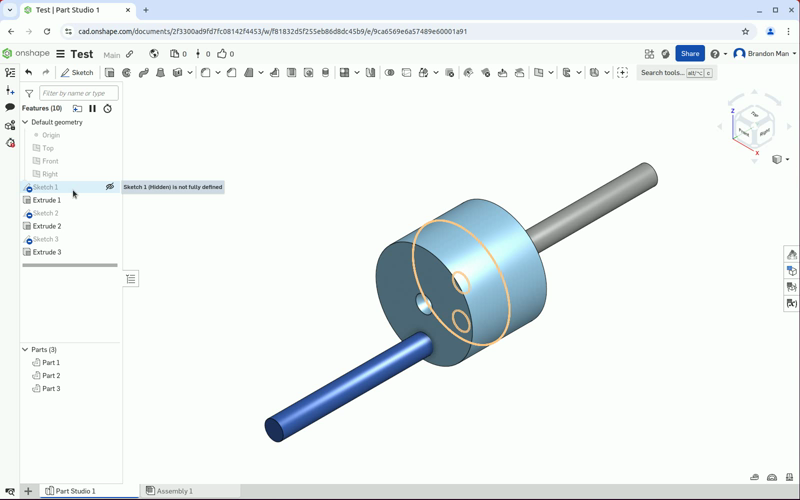
click(73, 189)